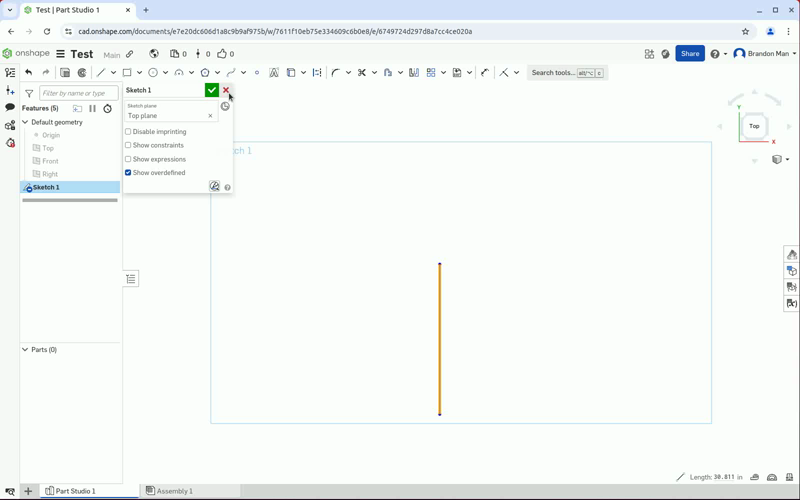
key(shift+h)
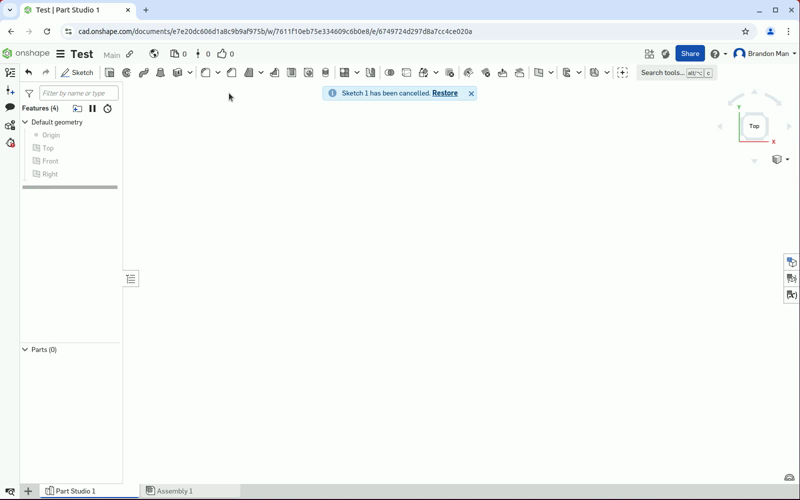
mouse_move(73, 352)
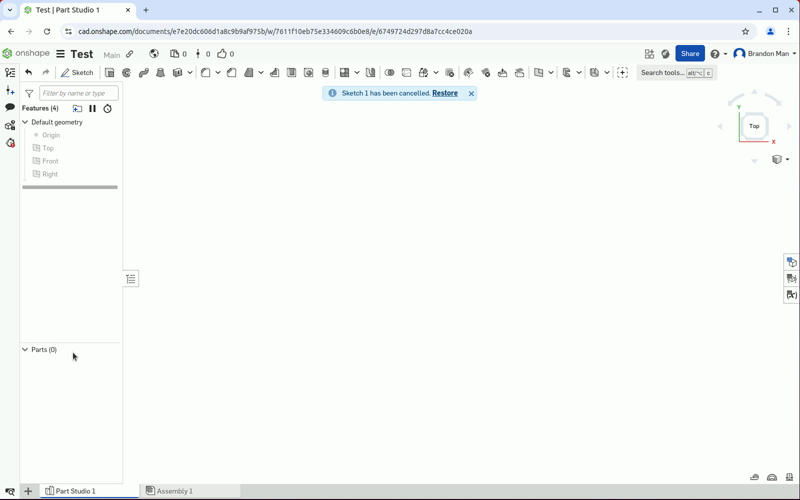
key(y)
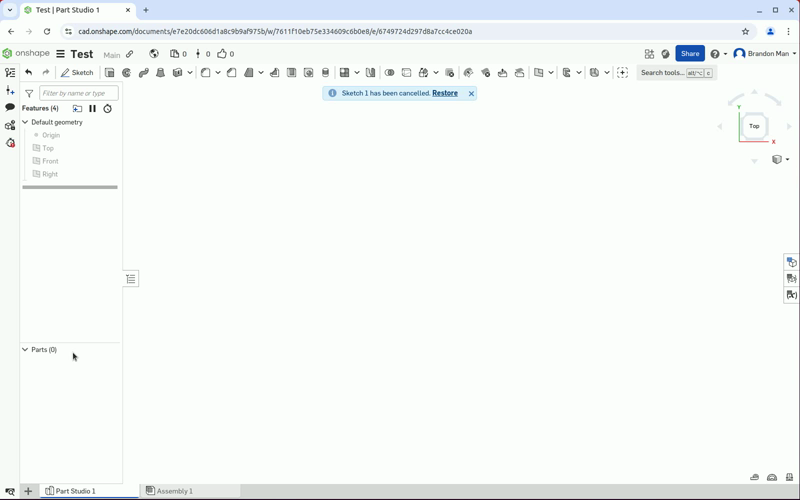
key(shift+p)
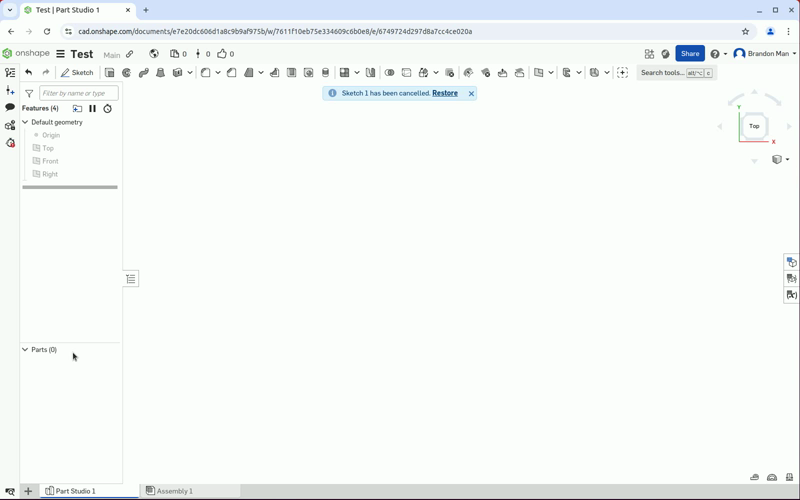
key(space)
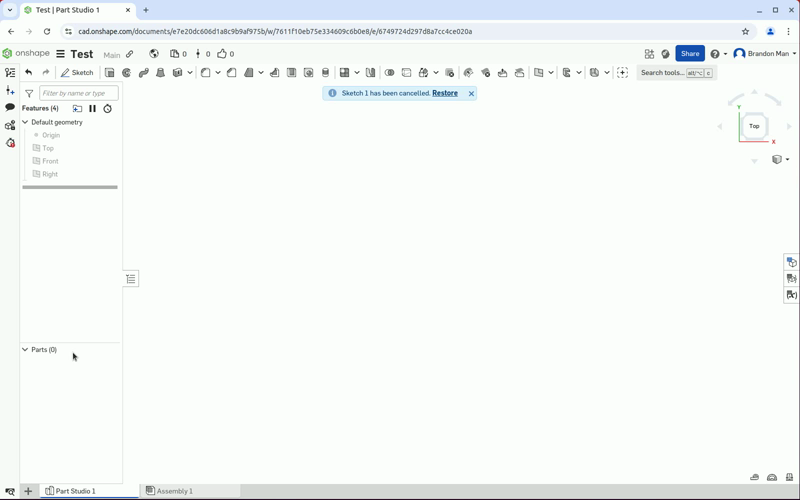
key_down(shift)
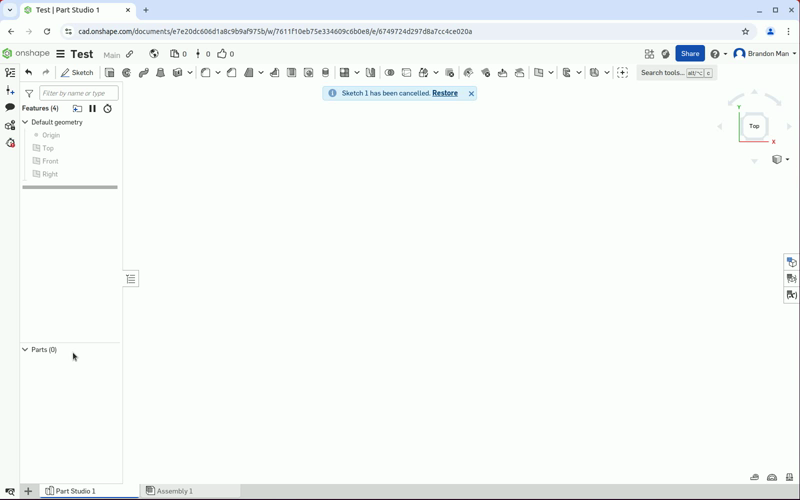
key(up)
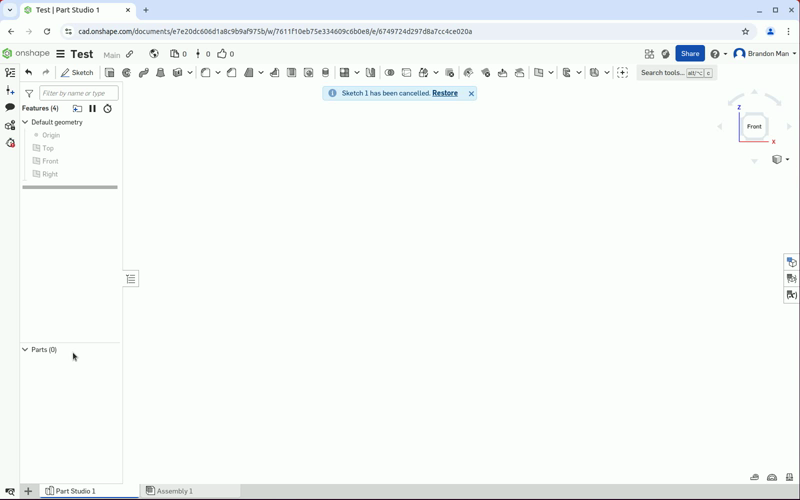
key_up(shift)
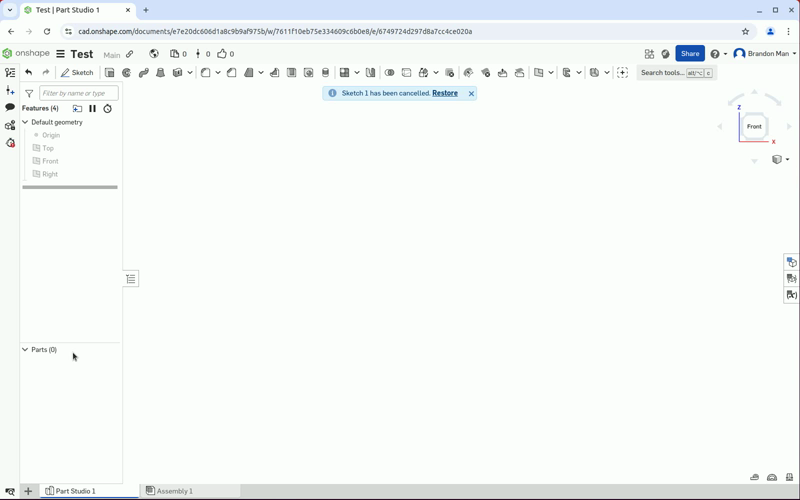
mouse_move(73, 352)
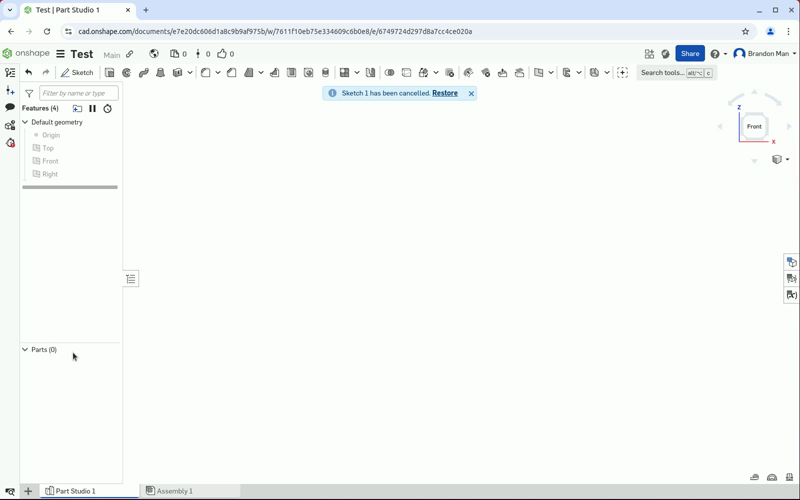
key(shift+y)
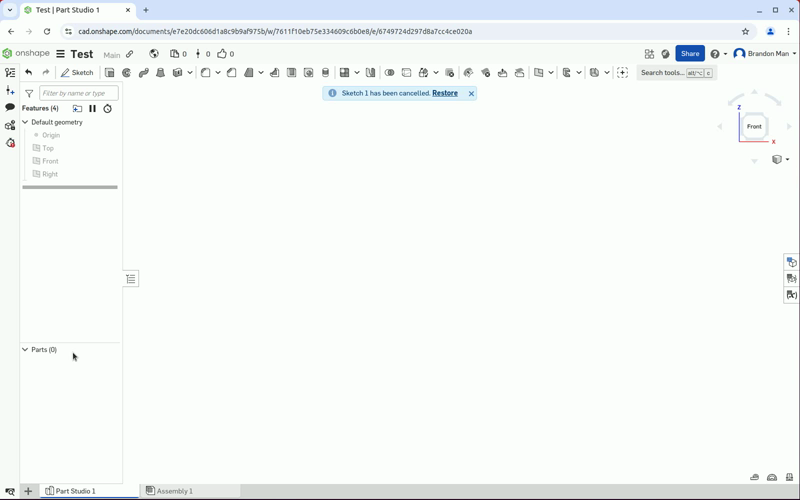
key(shift+s)
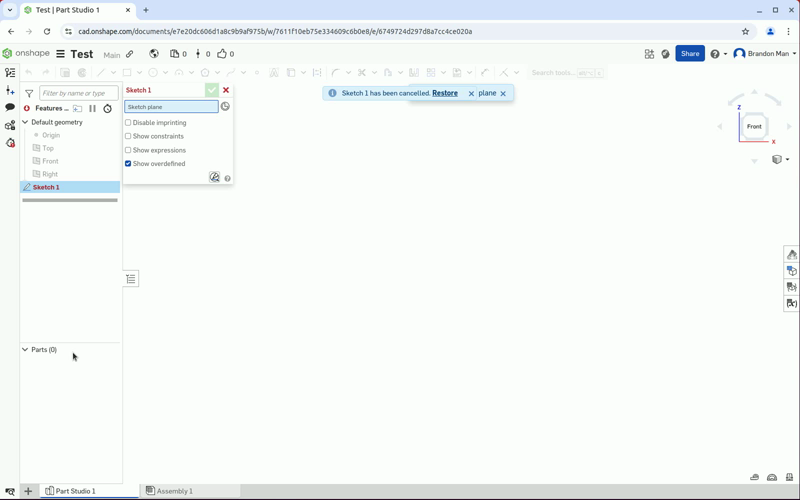
mouse_move(73, 163)
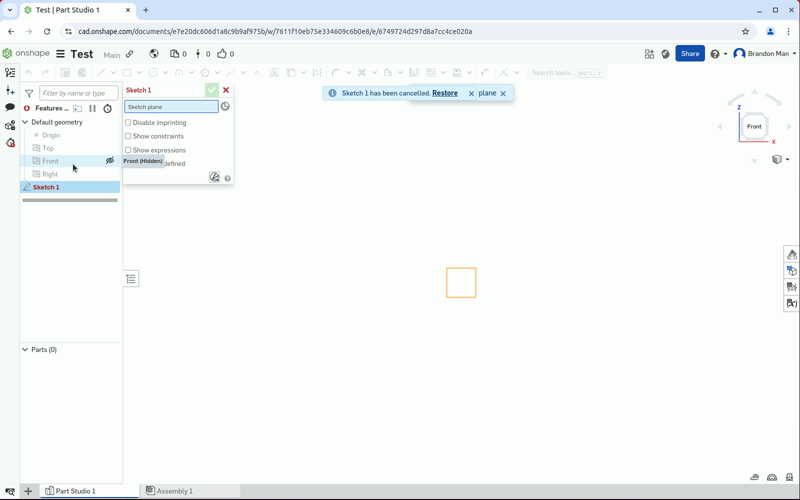
click(73, 163)
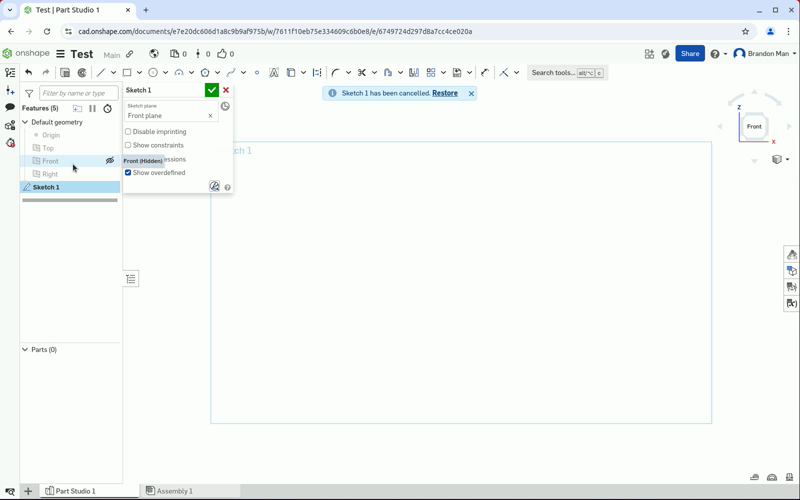
mouse_move(73, 352)
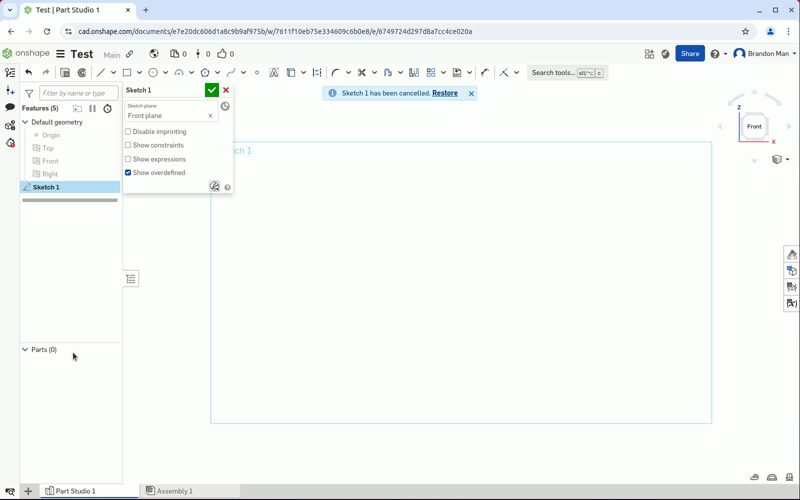
key(y)
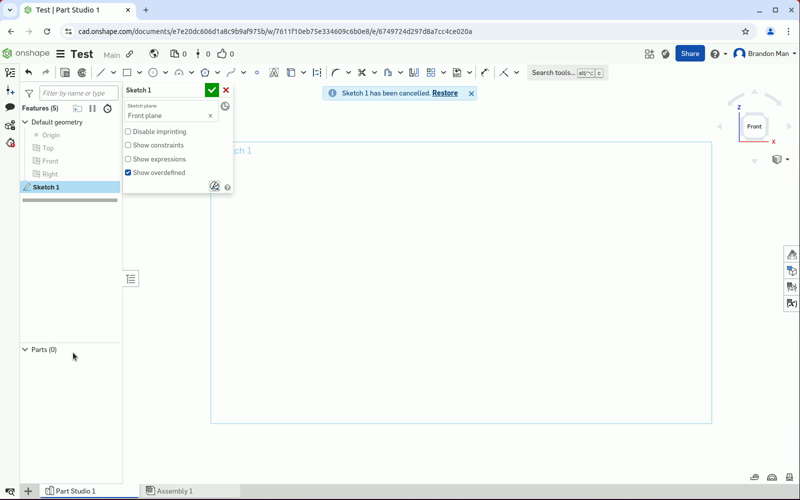
key(c)
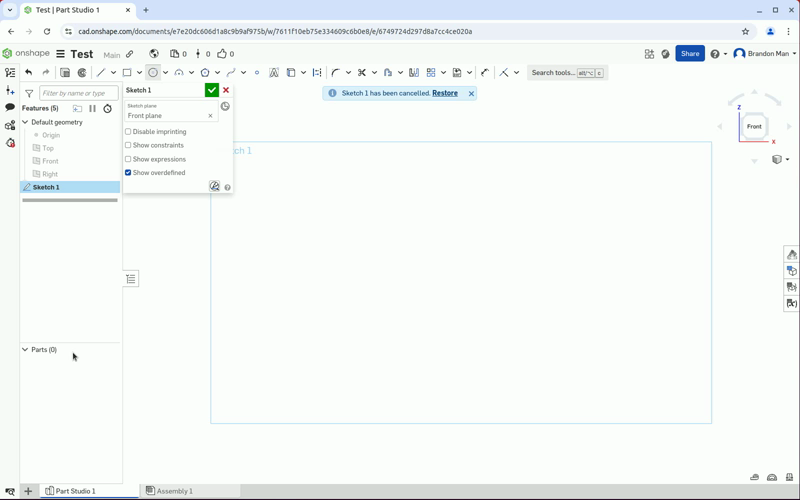
key_down(shift)
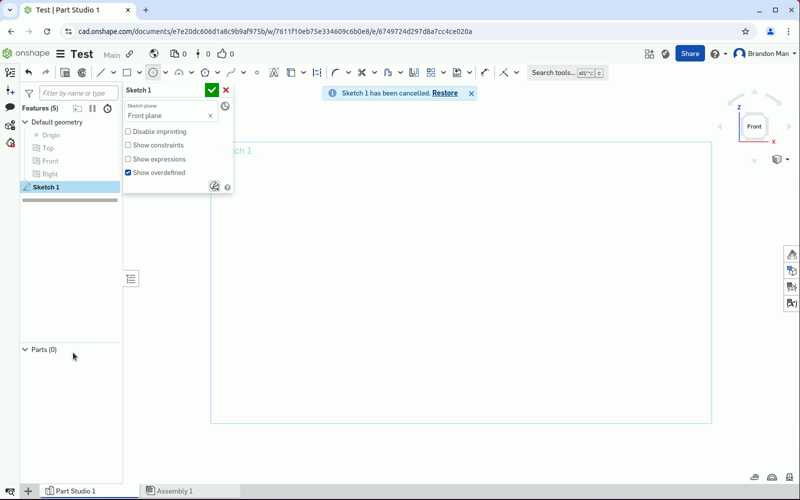
mouse_move(460, 282)
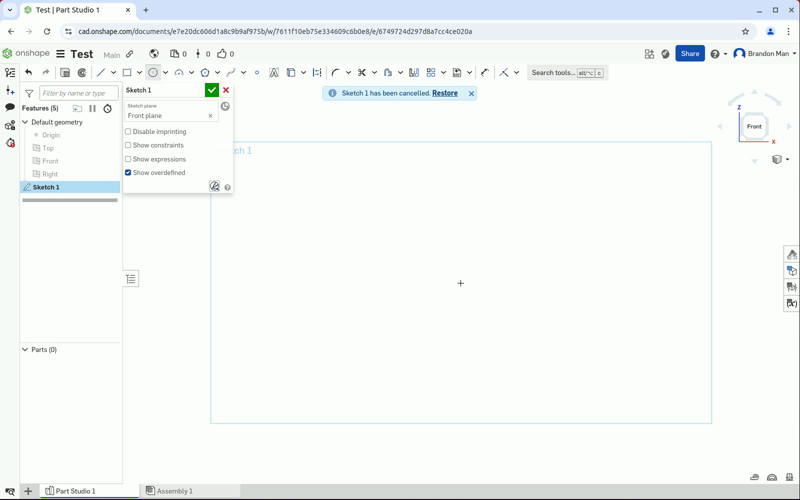
click(460, 282)
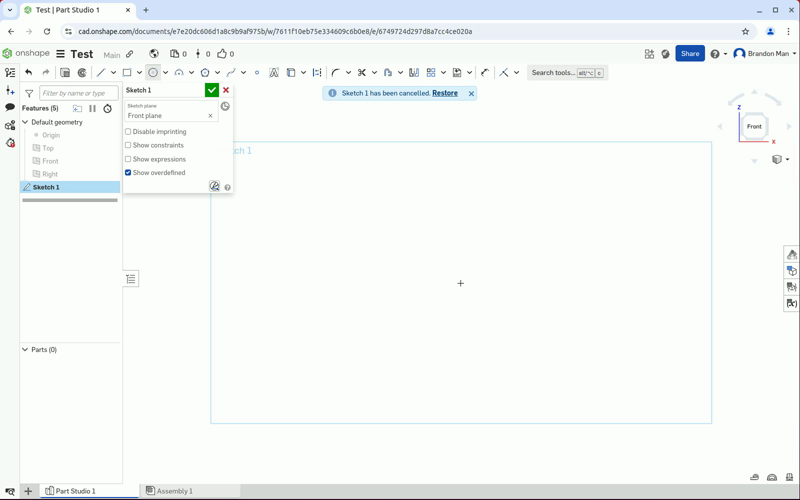
key_up(shift)
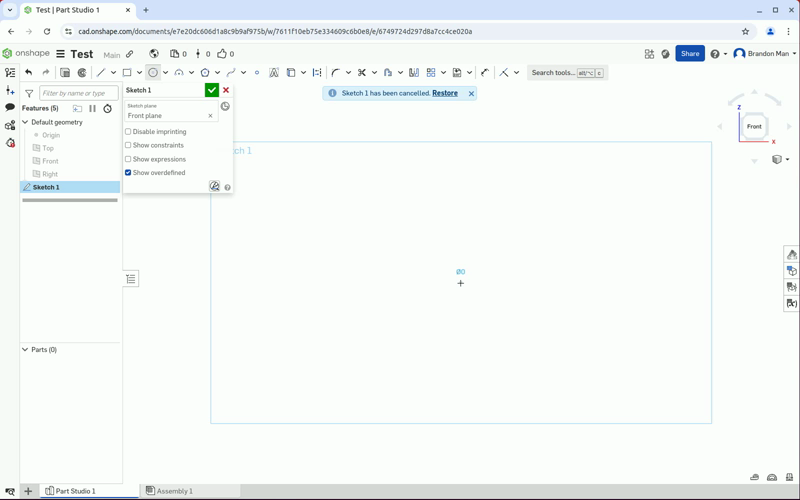
mouse_move(480, 282)
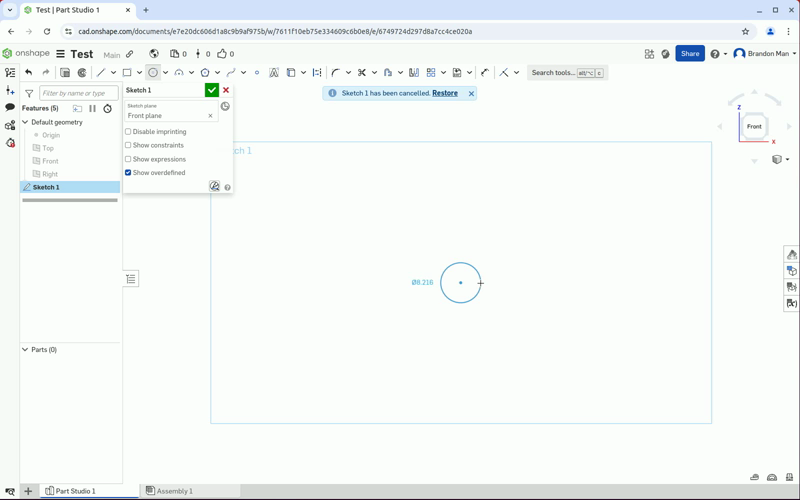
click(480, 282)
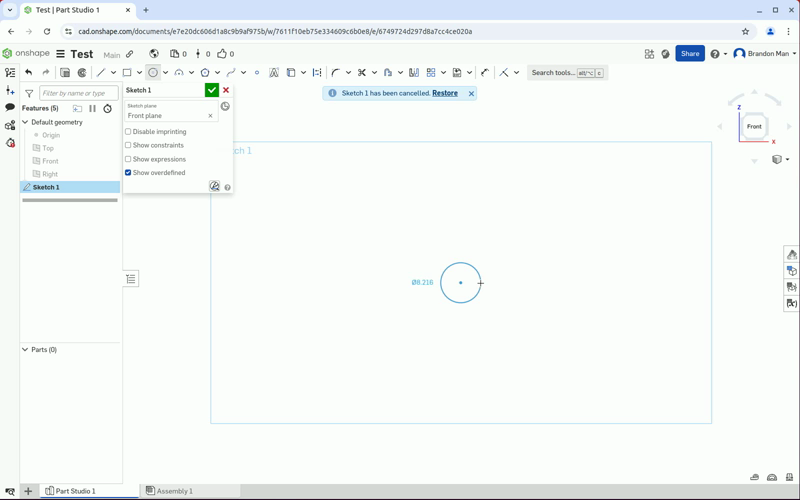
key(esc)
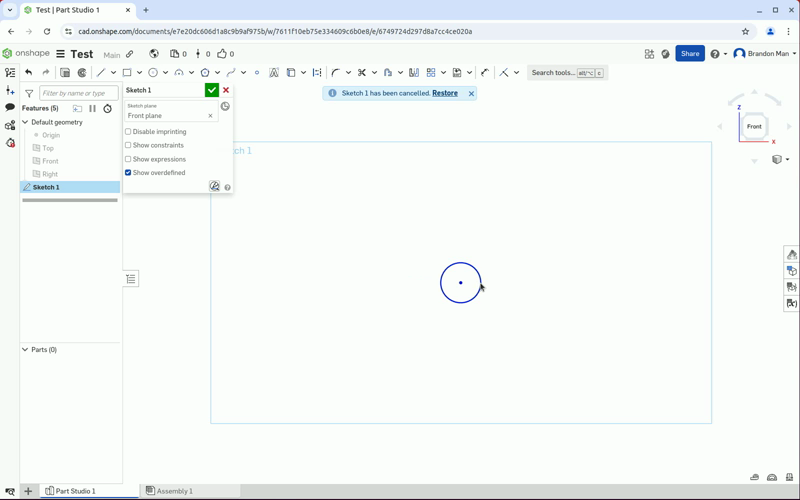
key(c)
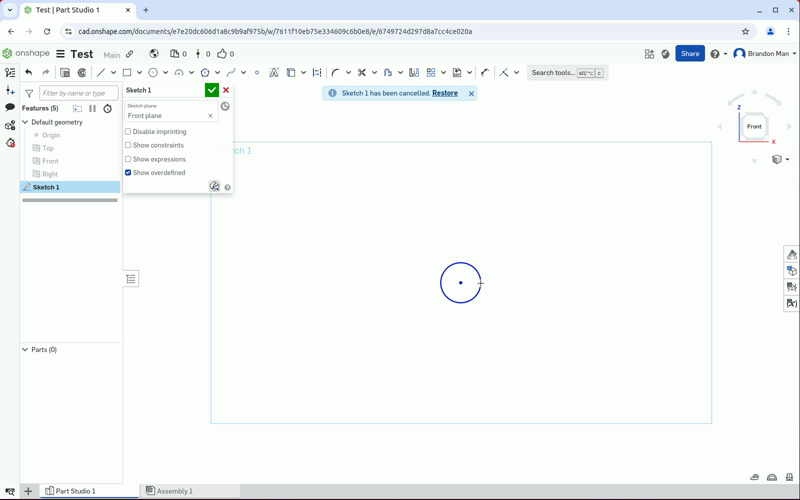
key_down(shift)
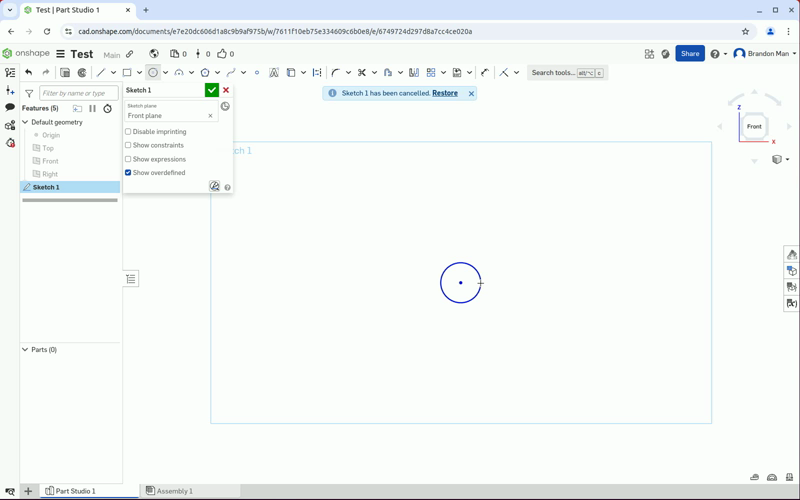
mouse_move(460, 282)
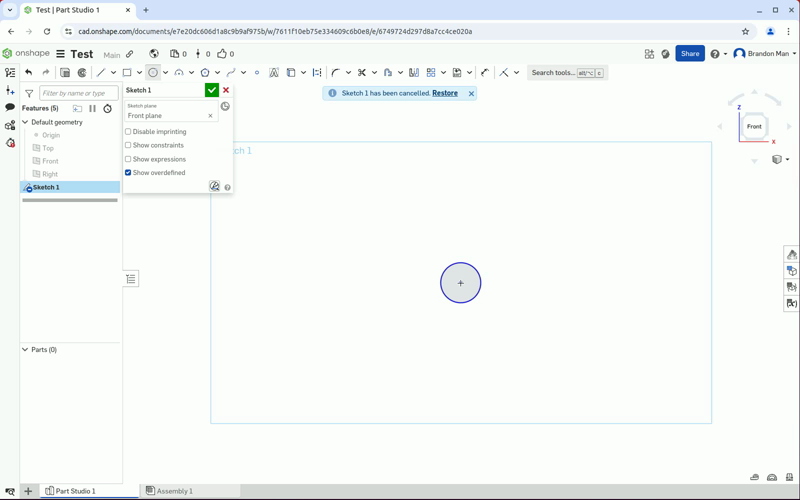
click(460, 282)
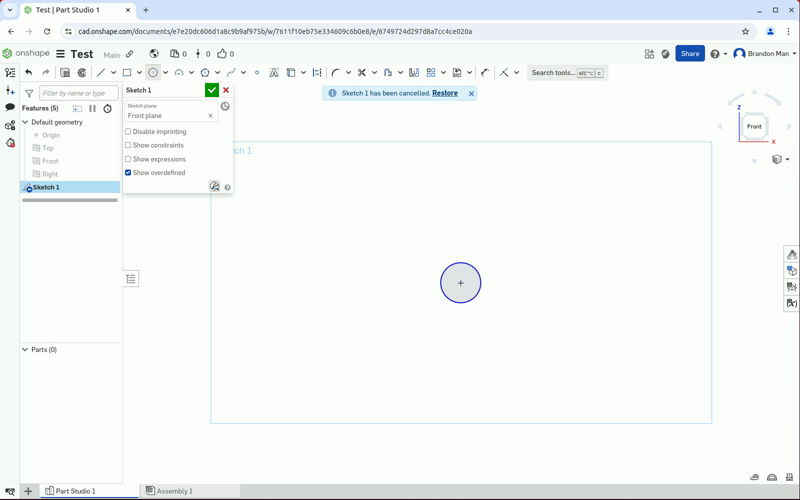
key_up(shift)
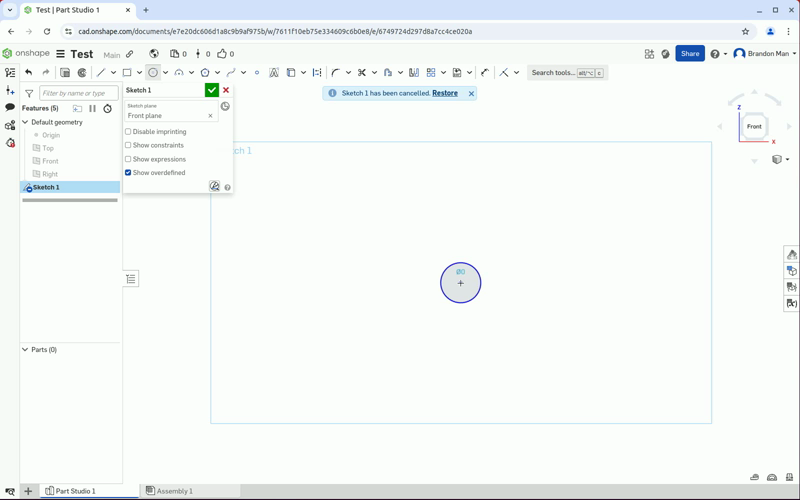
mouse_move(469, 282)
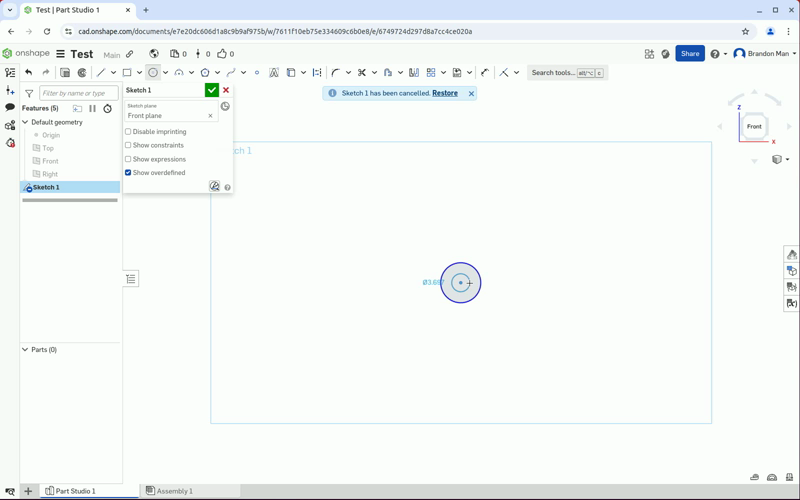
click(469, 282)
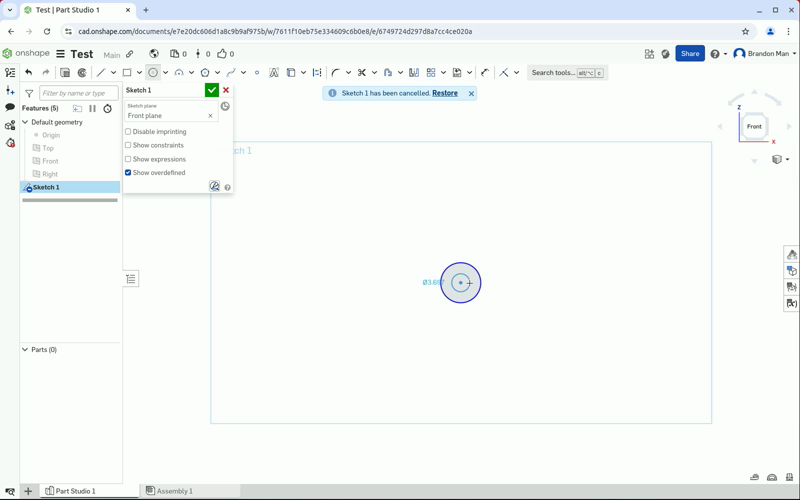
key(esc)
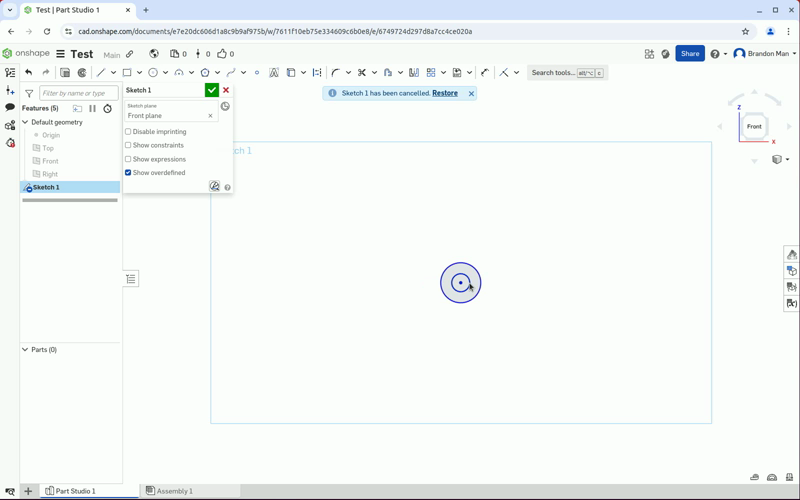
mouse_move(443, 275)
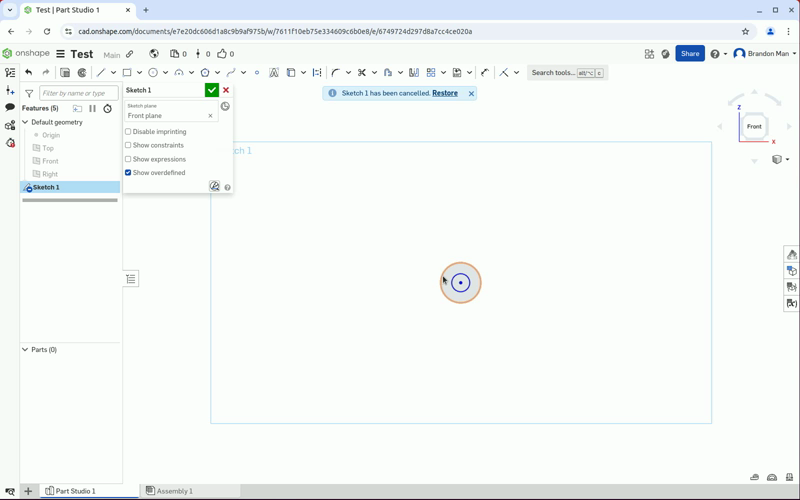
scroll(6)
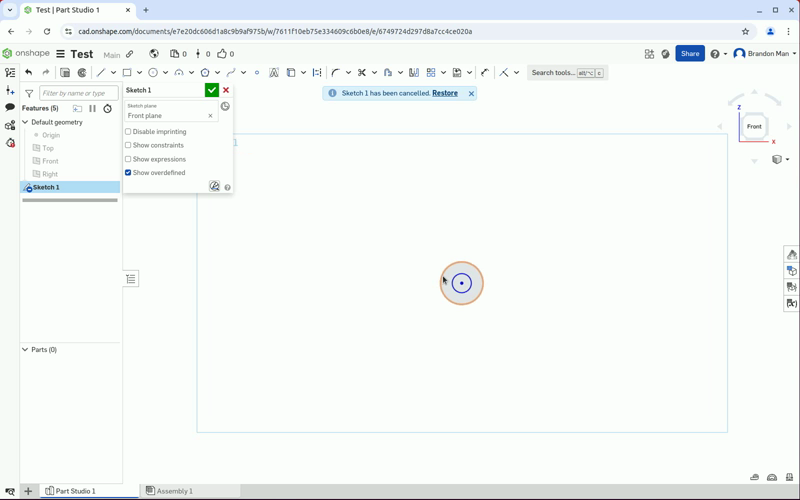
scroll(6)
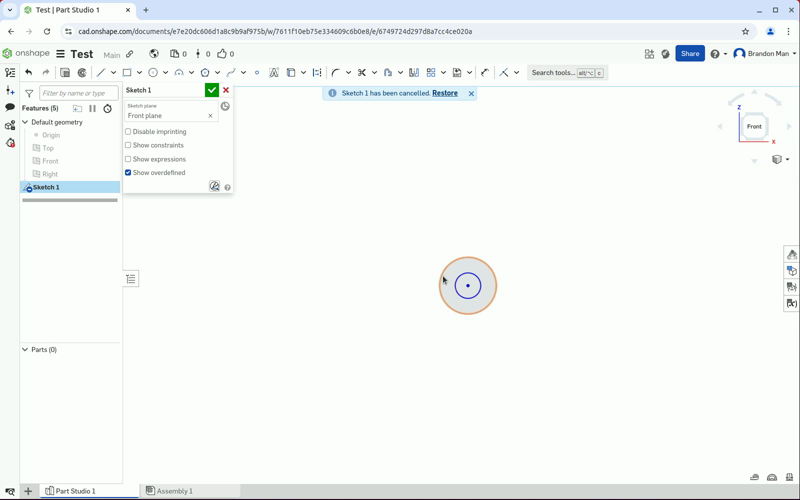
scroll(6)
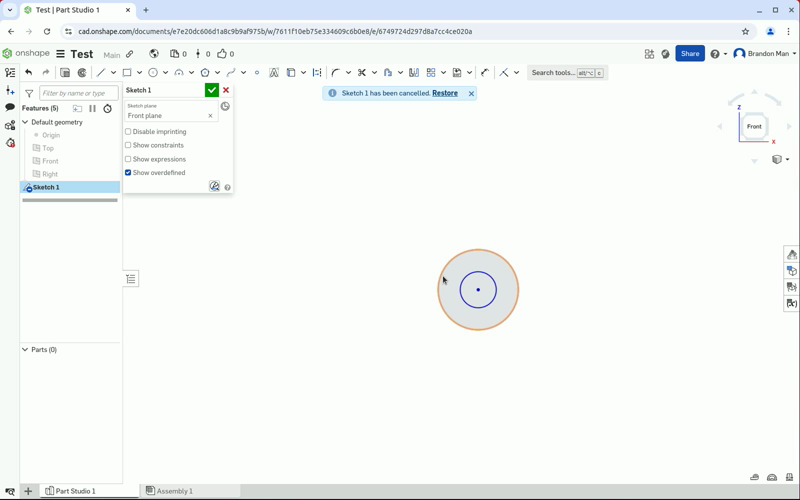
scroll(6)
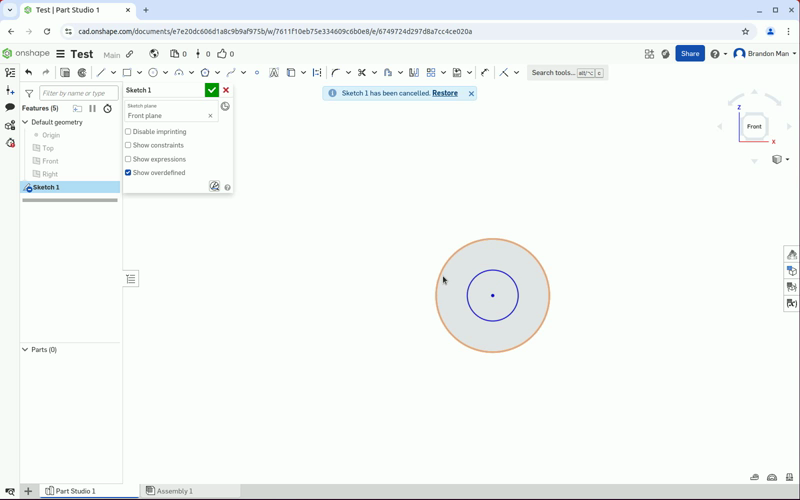
scroll(6)
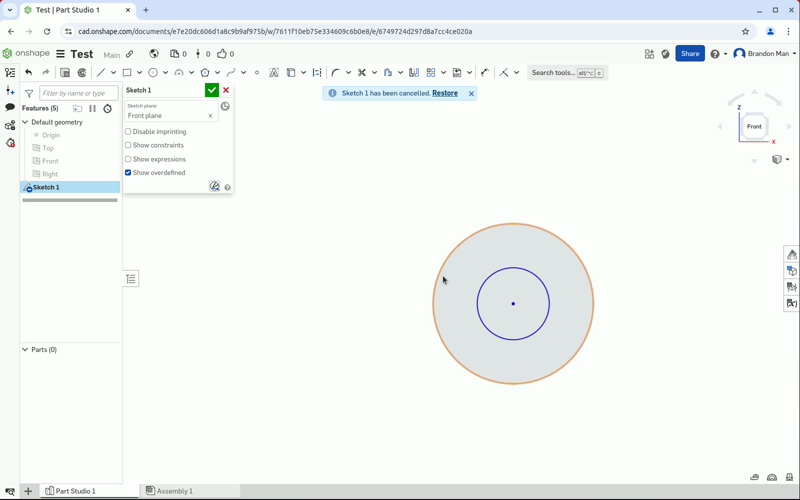
scroll(6)
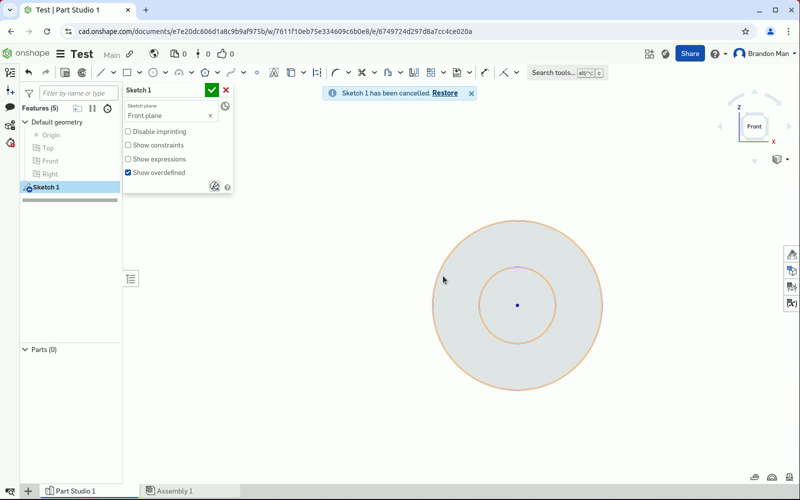
scroll(6)
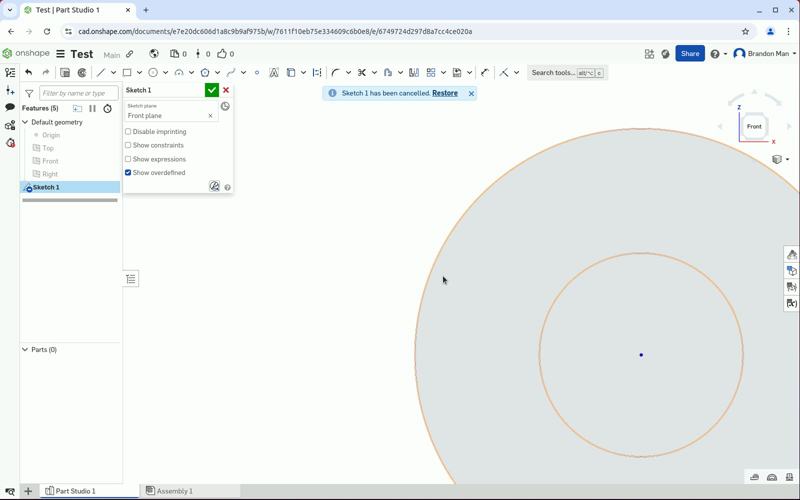
click(443, 275)
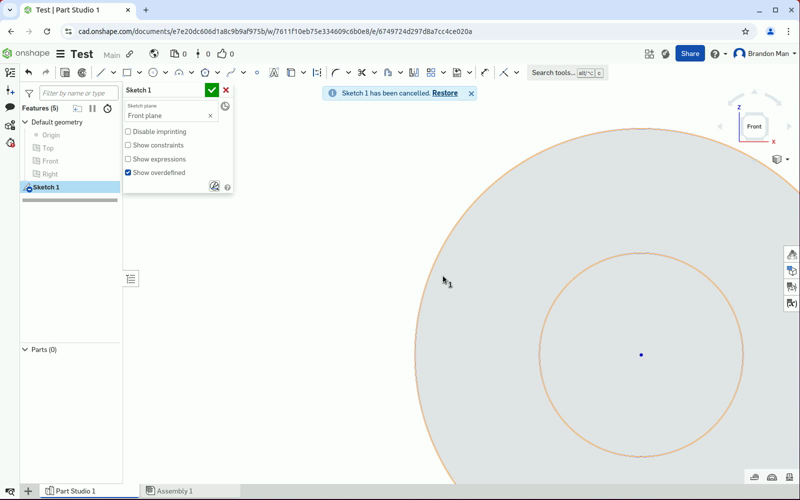
scroll(-6)
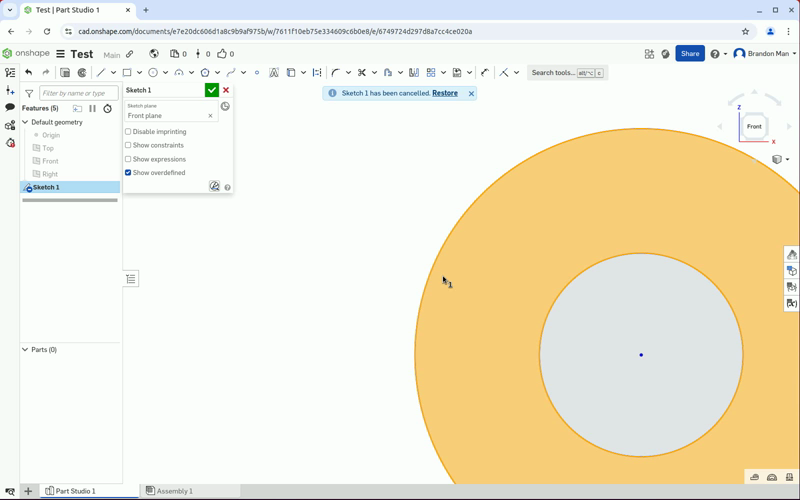
scroll(-6)
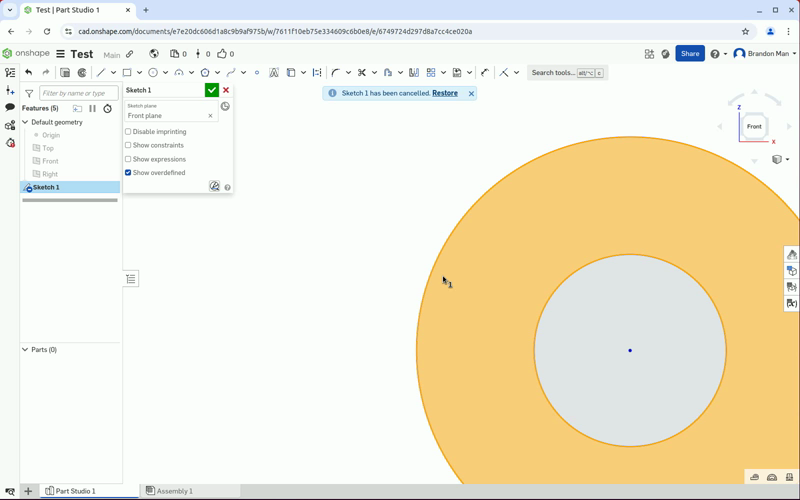
scroll(-6)
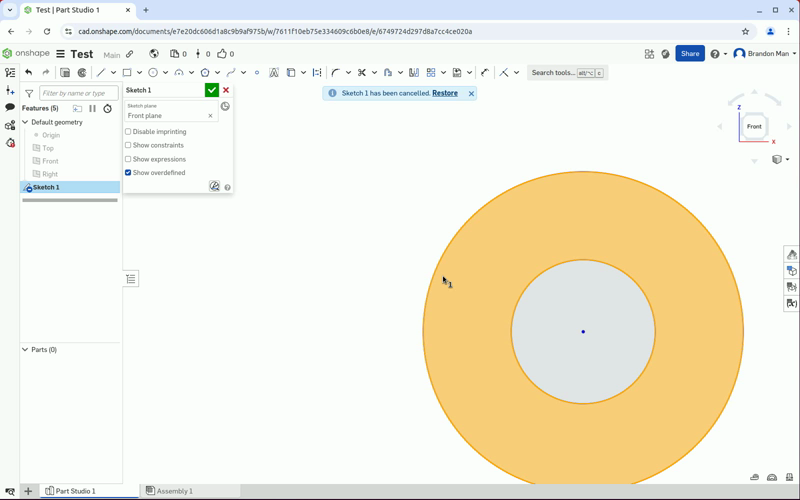
scroll(-6)
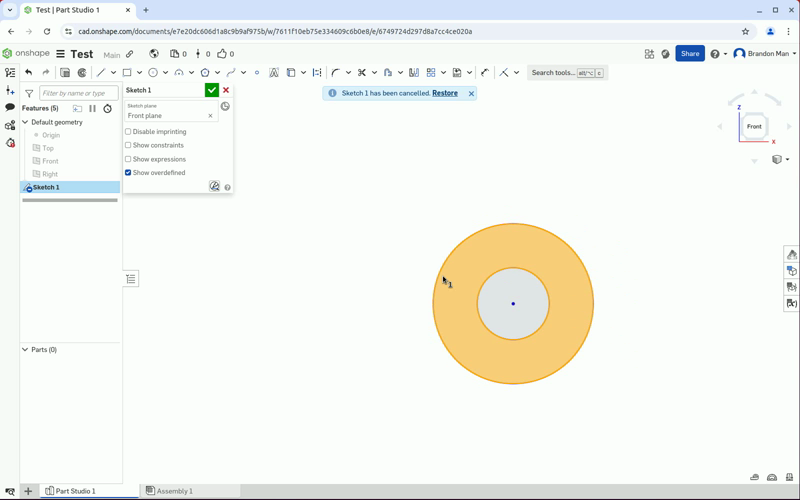
scroll(-6)
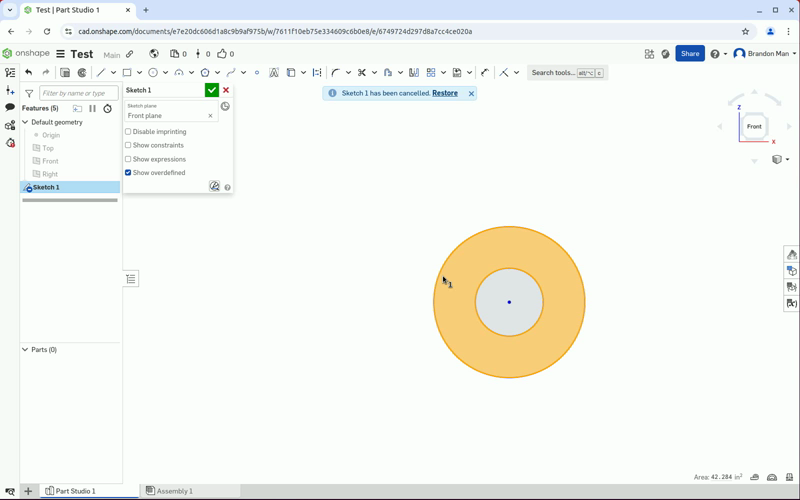
scroll(-6)
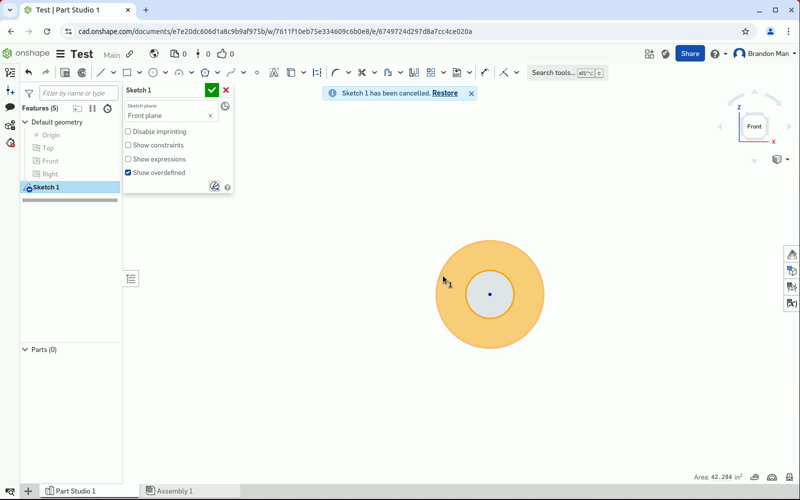
scroll(-6)
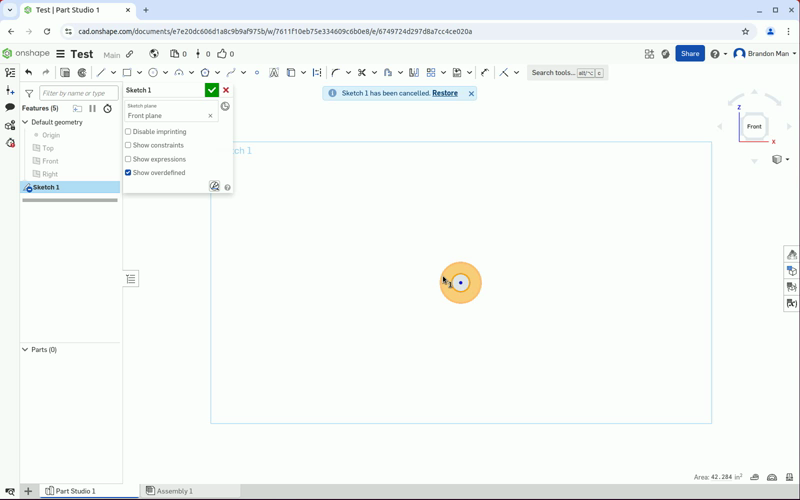
mouse_move(73, 352)
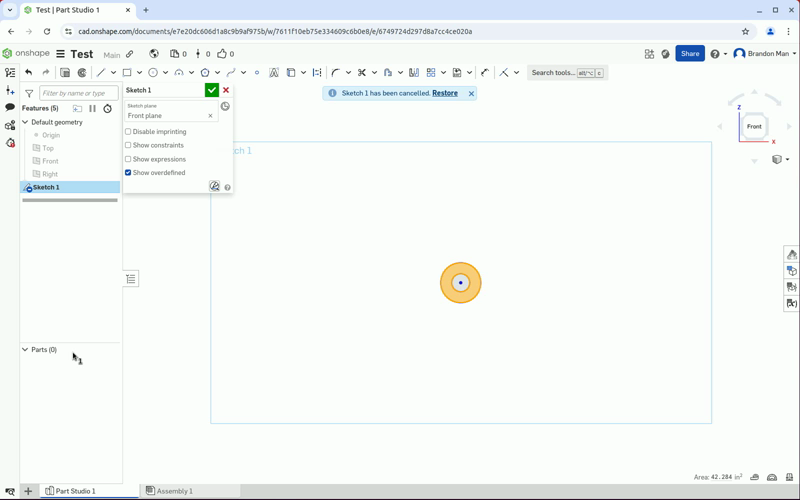
key(shift+y)
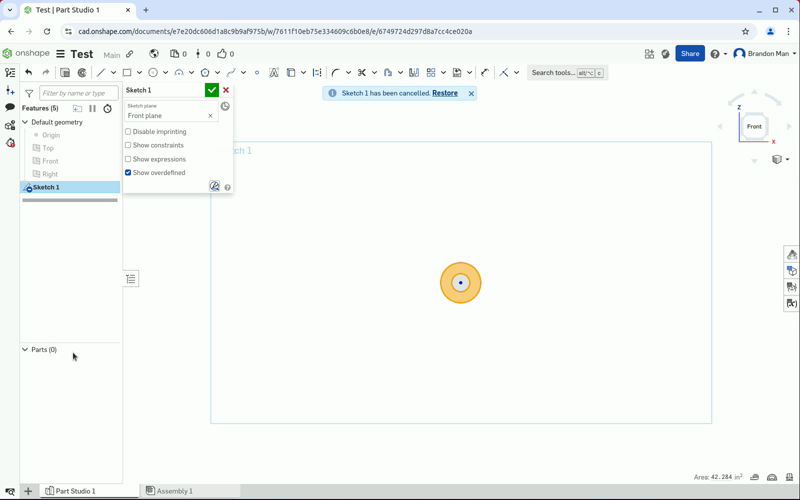
key(shift+e)
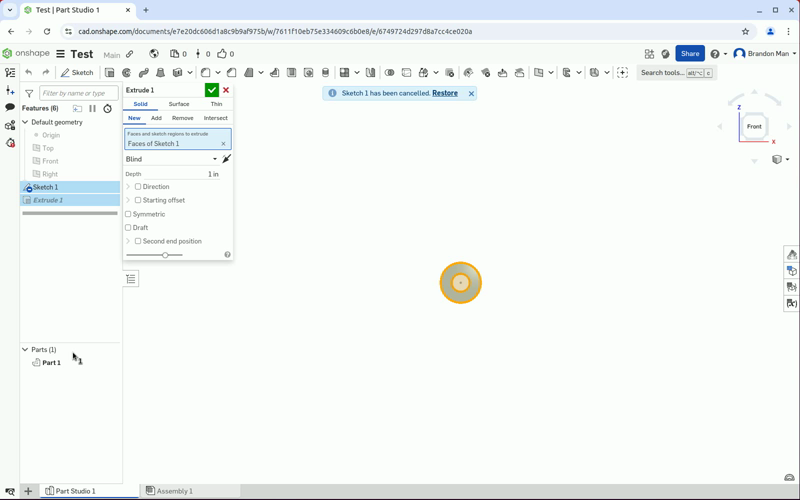
mouse_move(143, 106)
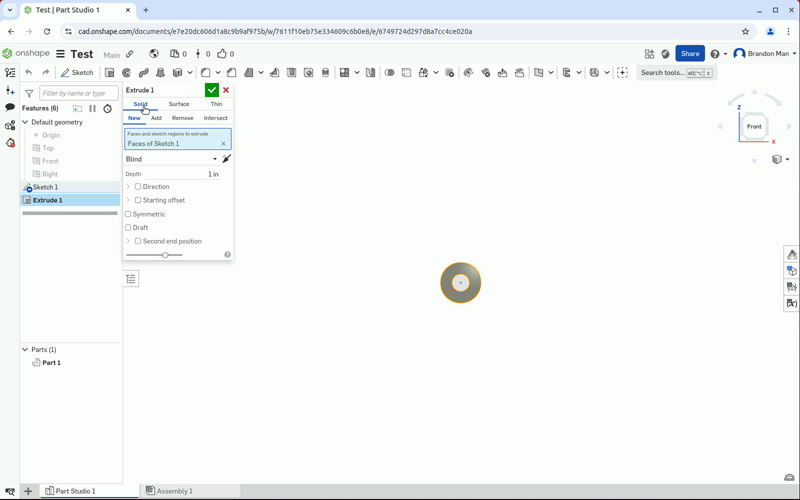
click(143, 106)
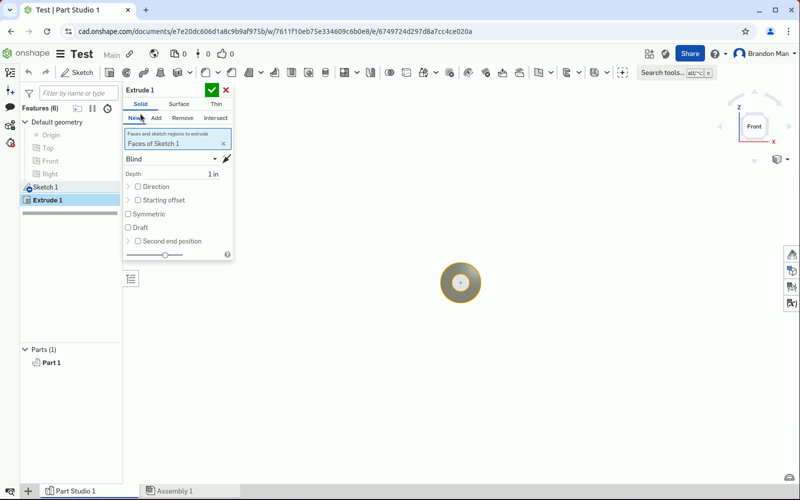
mouse_move(137, 120)
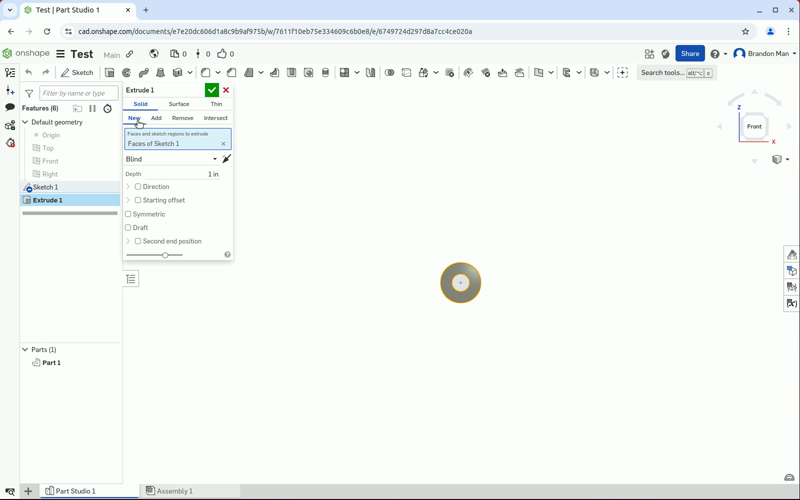
click(137, 120)
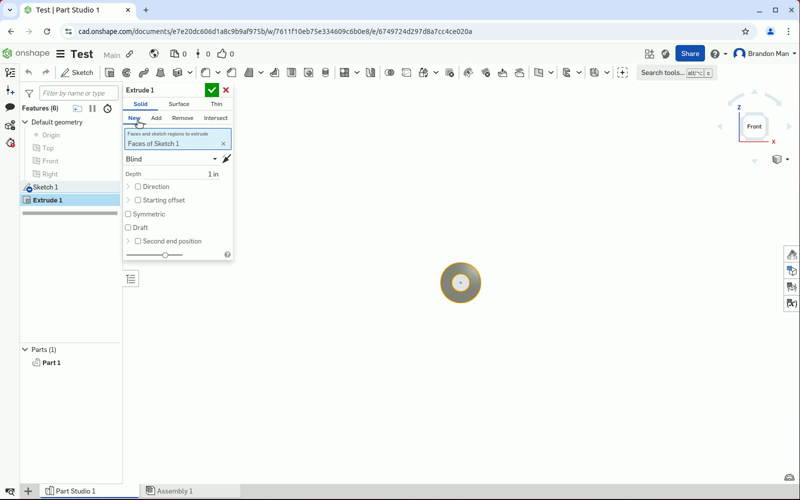
key(tab, 4)
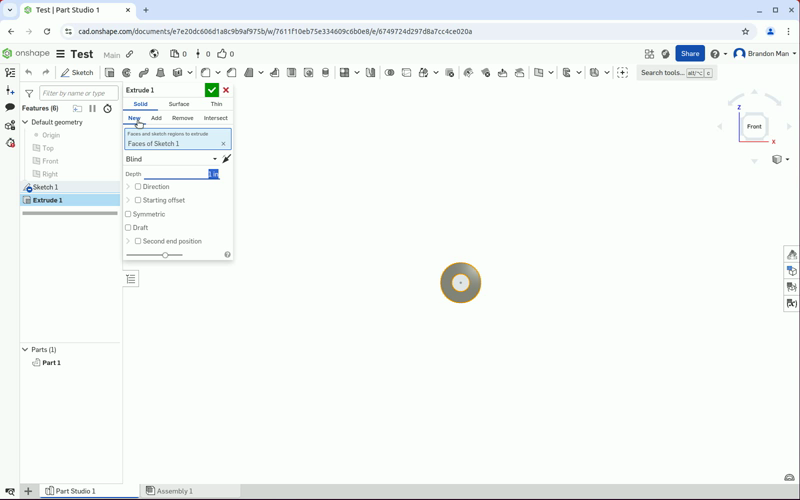
text(-17.813)
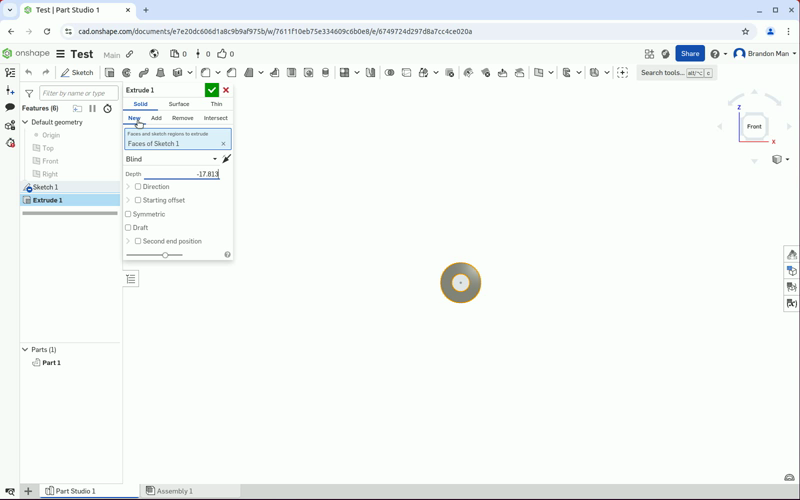
key(enter)
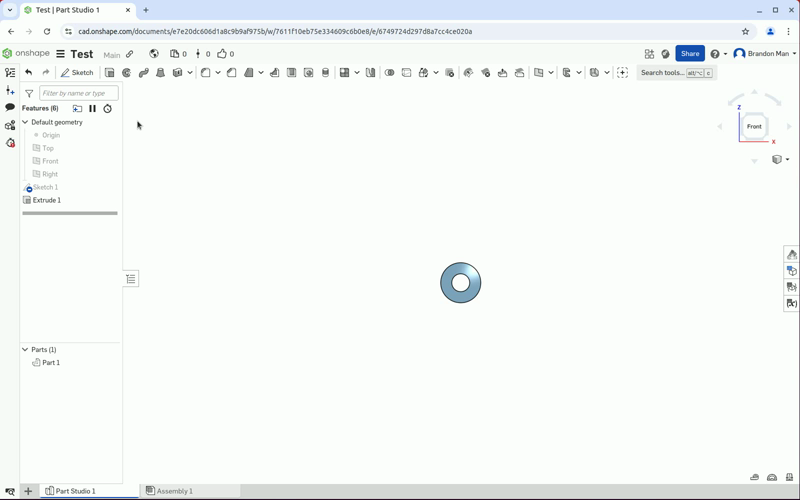
key(shift+h)
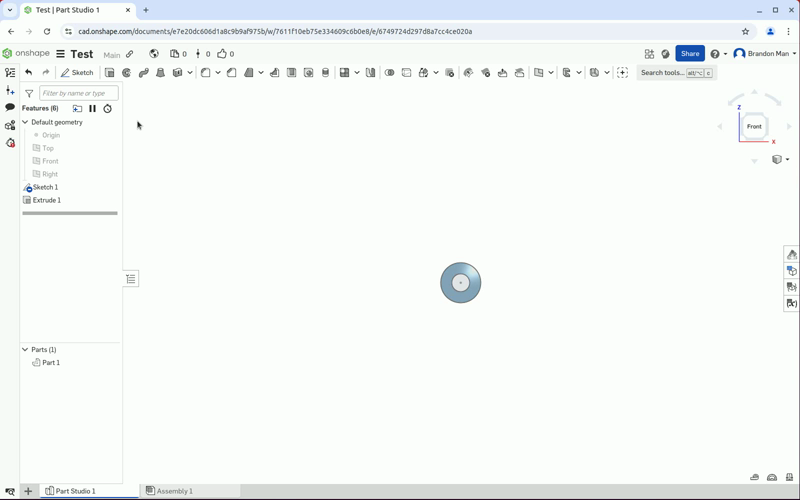
key(shift+h)
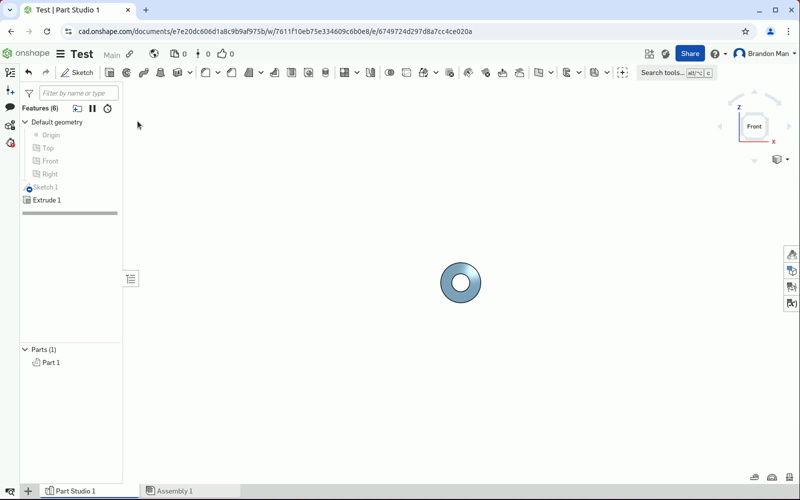
mouse_move(73, 189)
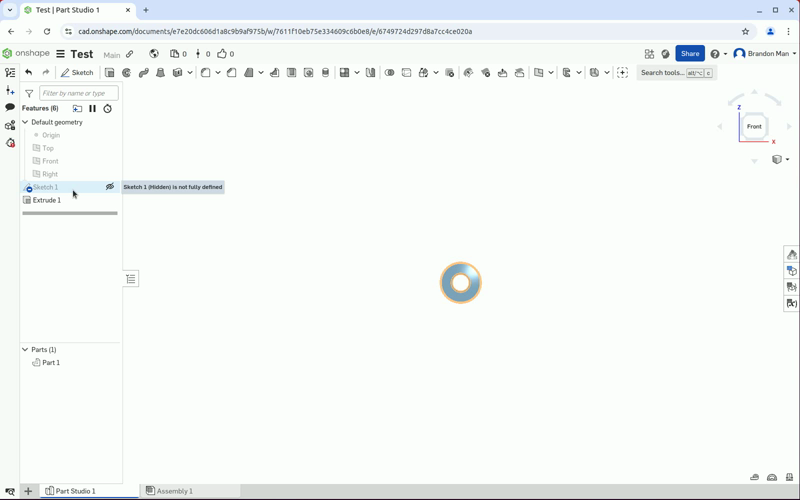
click(73, 189)
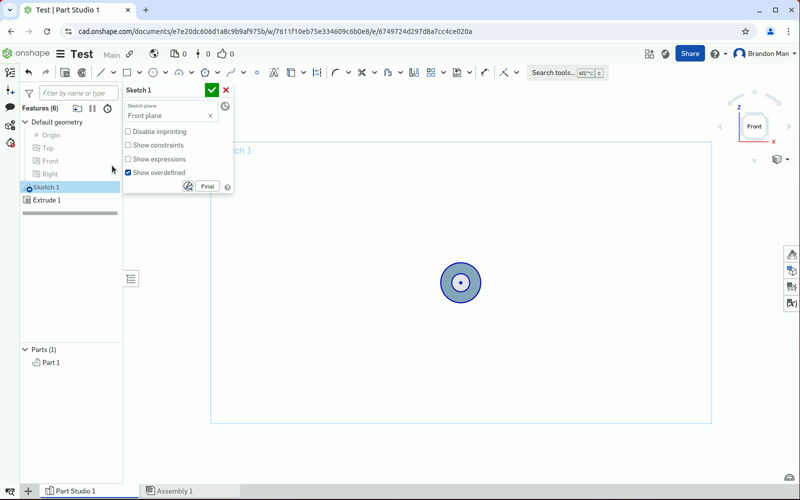
mouse_move(229, 92)
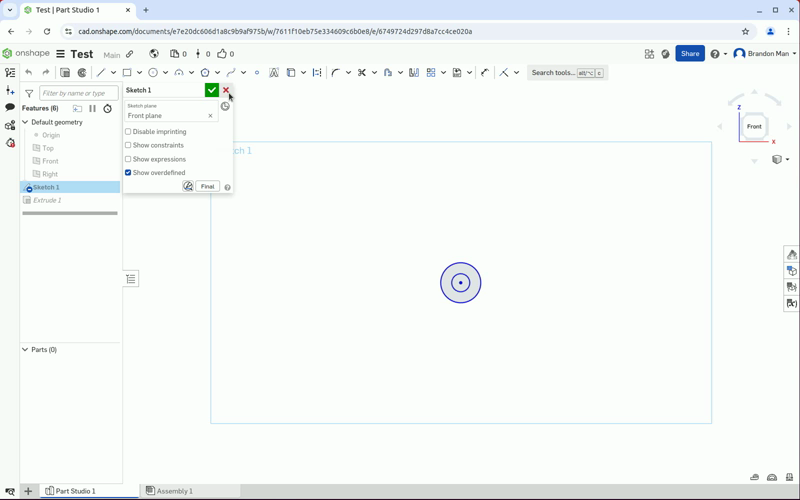
click(229, 92)
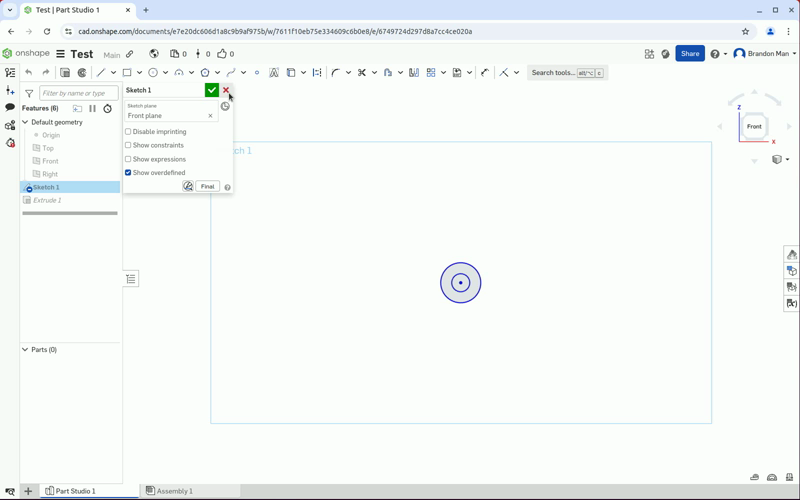
key(shift+s)
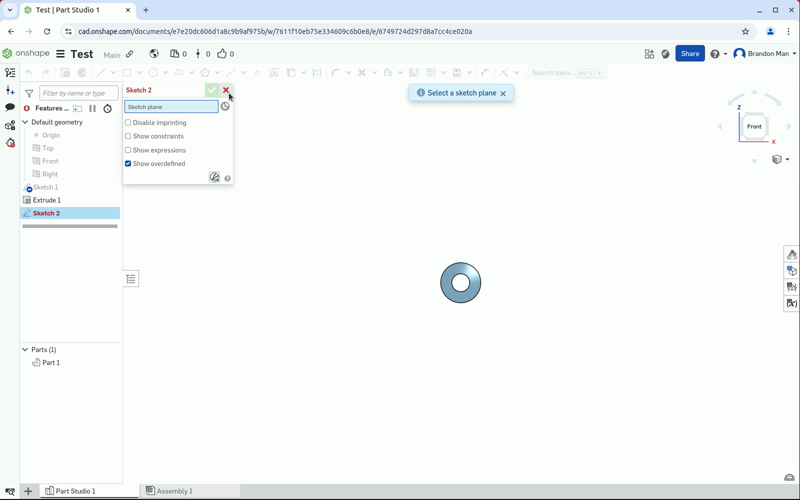
mouse_move(73, 163)
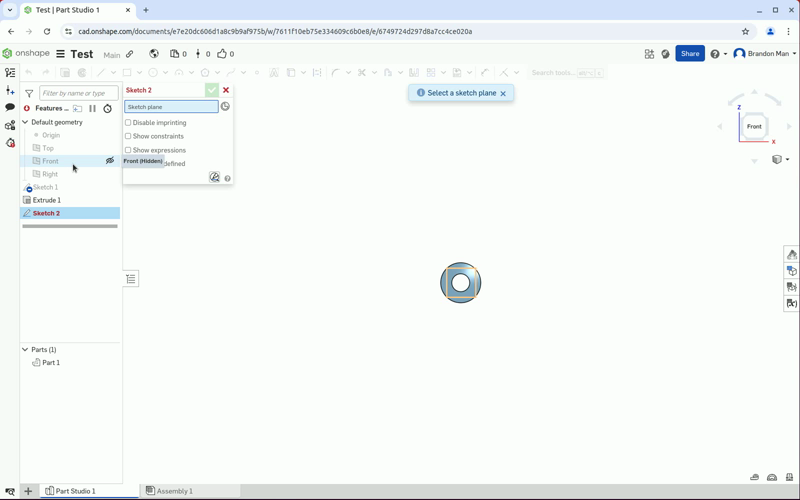
click(73, 163)
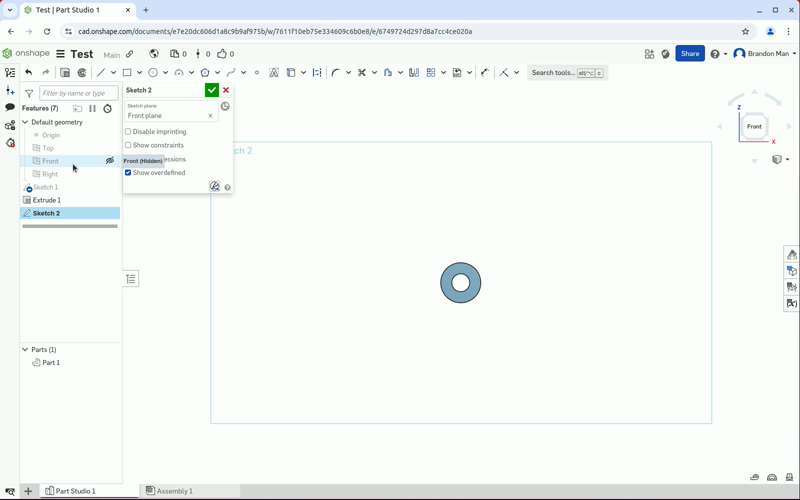
mouse_move(73, 352)
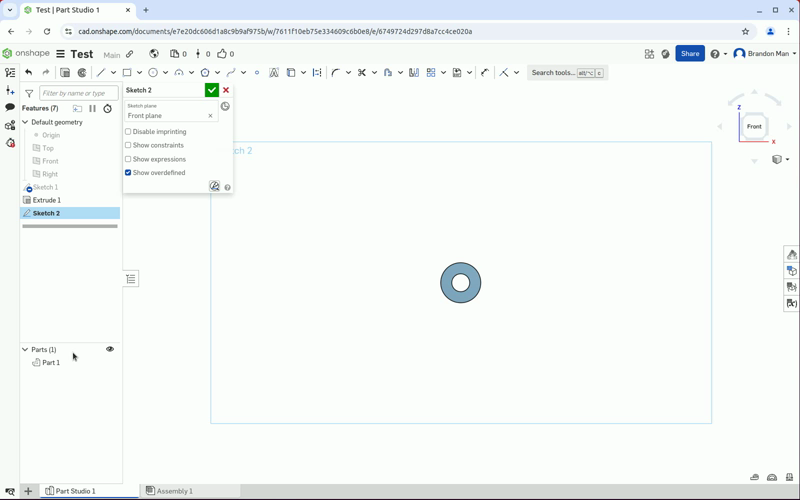
key(y)
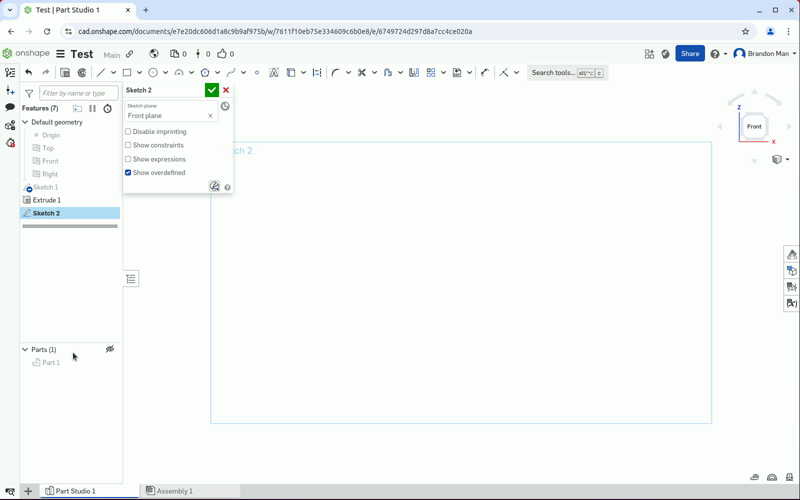
key(l)
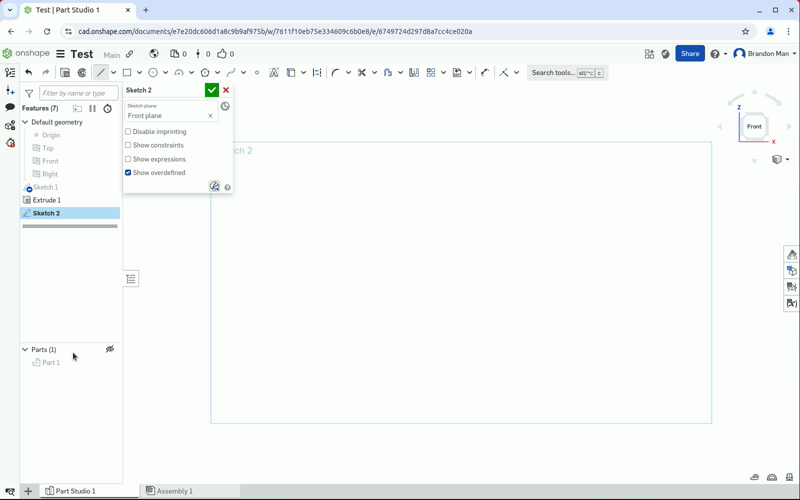
key_down(shift)
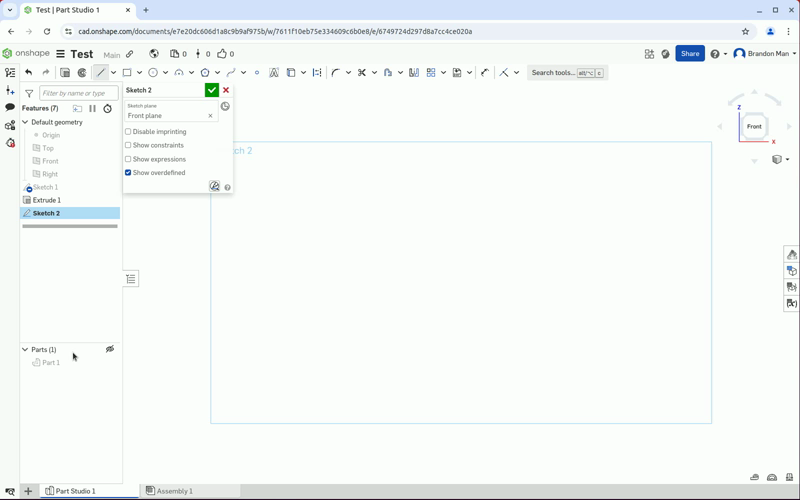
mouse_move(440, 282)
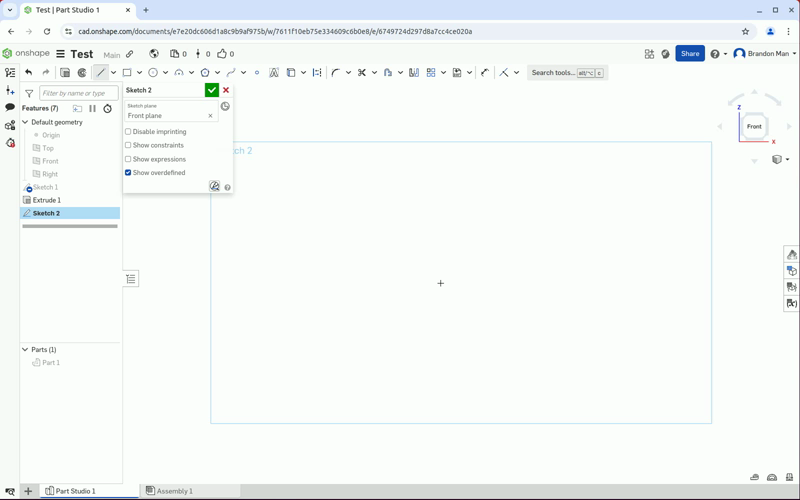
click(440, 282)
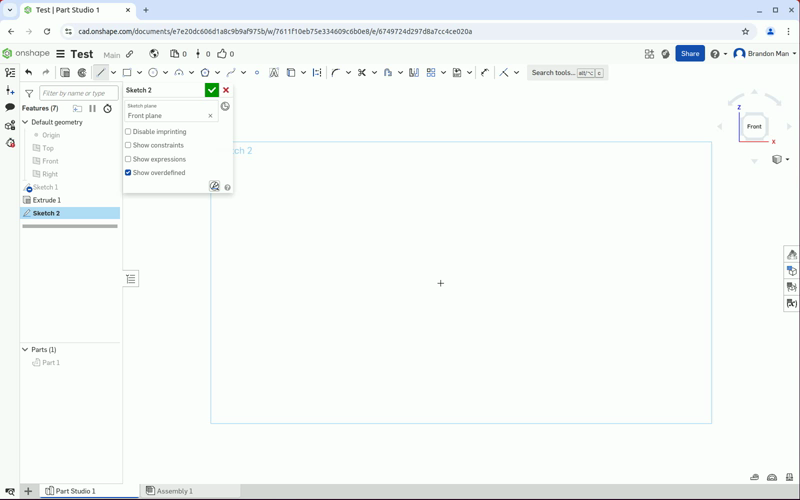
key_up(shift)
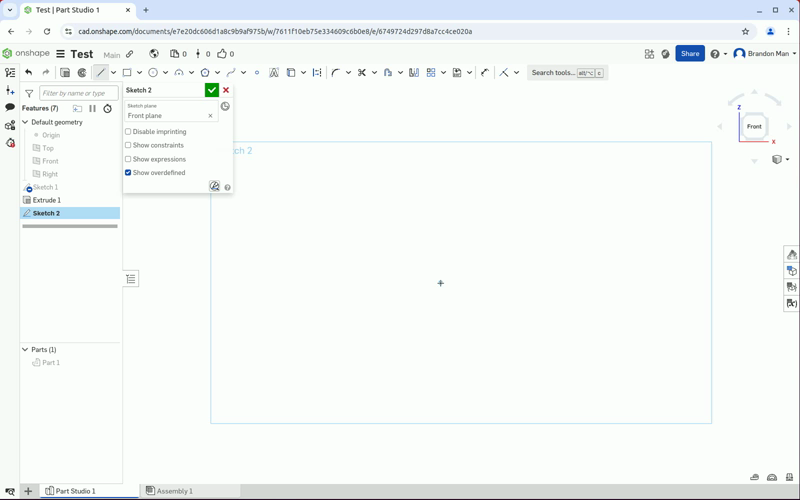
key_down(shift)
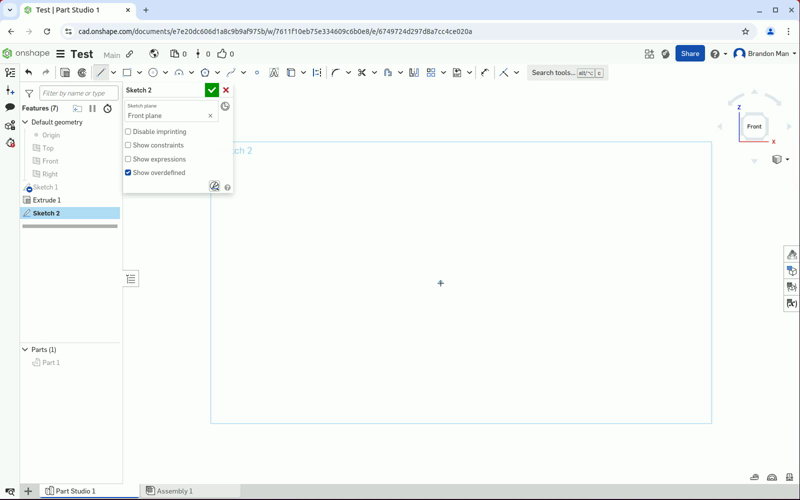
mouse_move(470, 282)
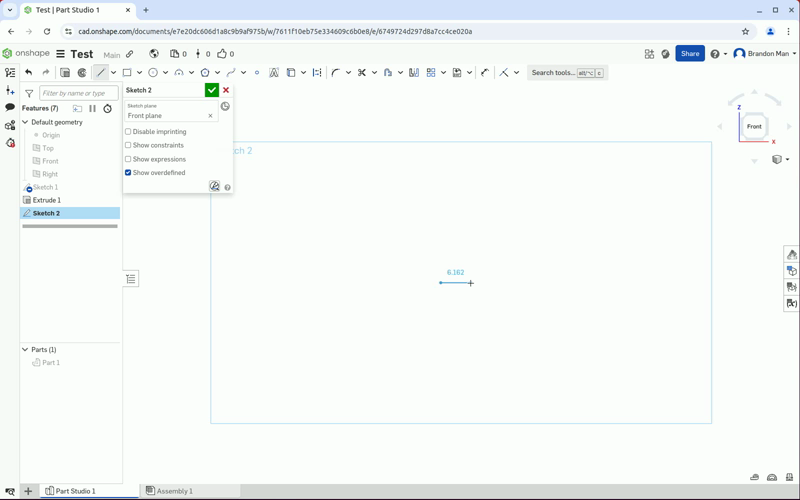
mouse_move(480, 282)
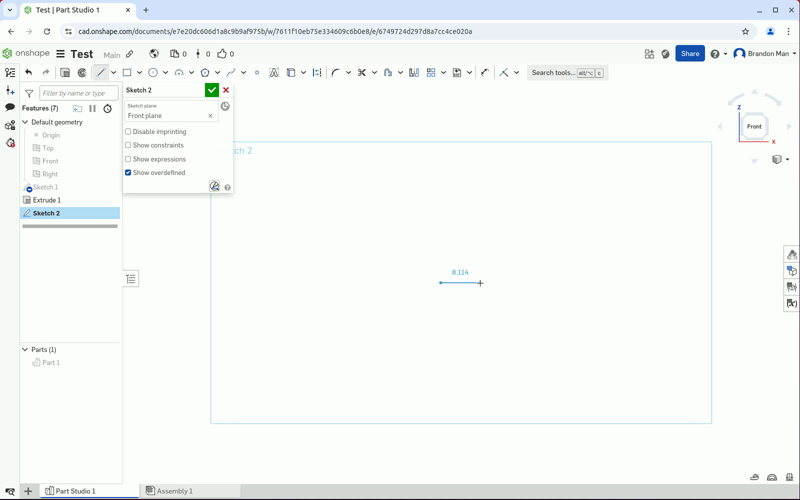
click(480, 282)
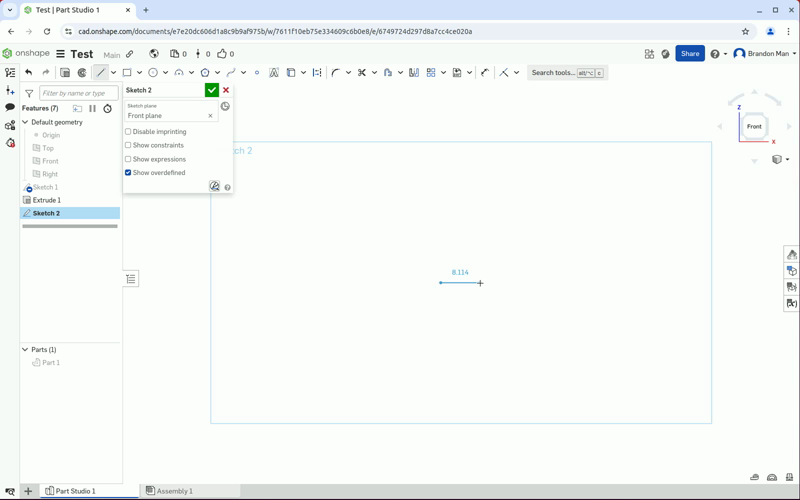
key_up(shift)
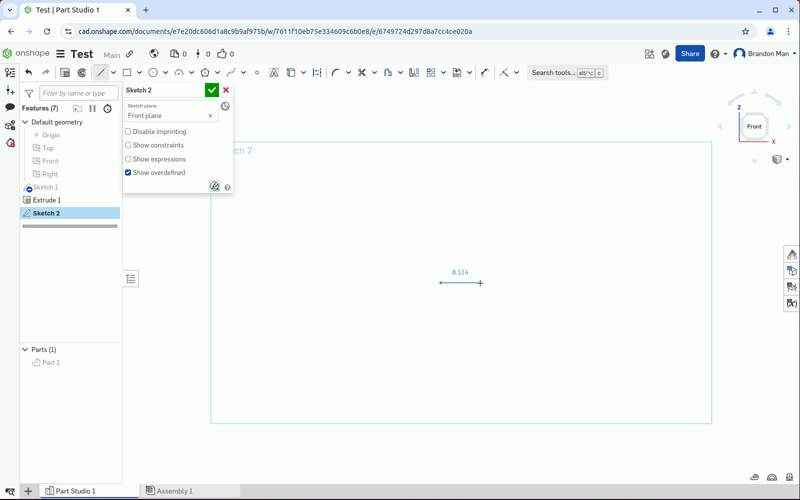
key_down(shift)
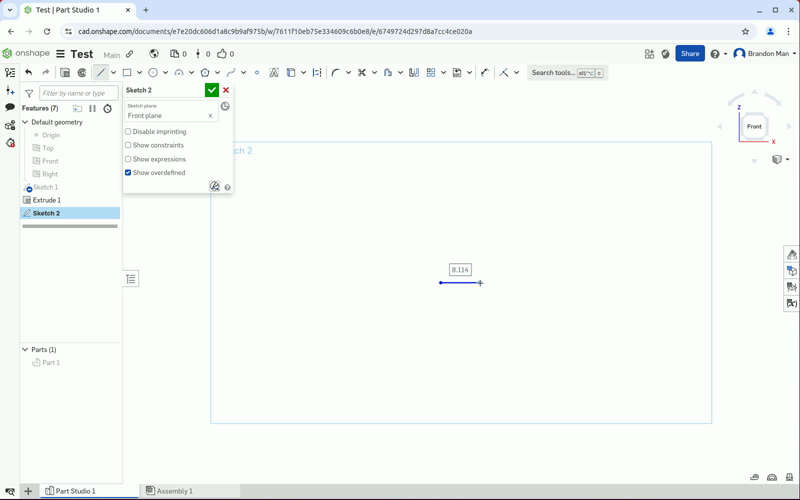
mouse_move(480, 190)
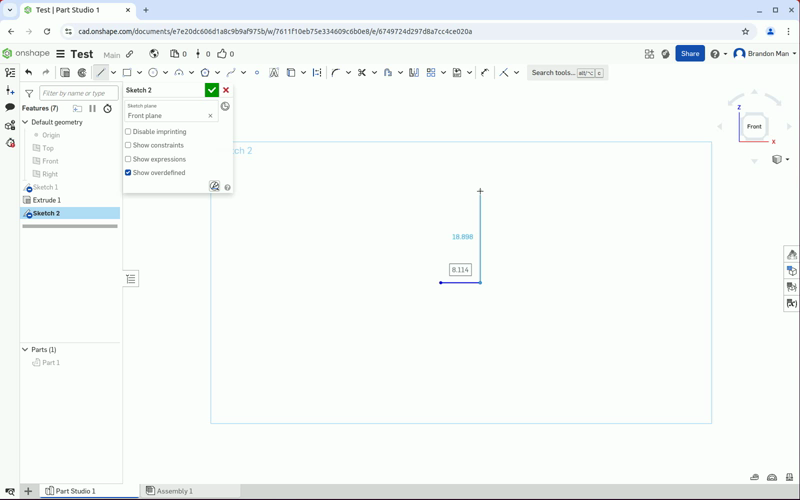
click(480, 190)
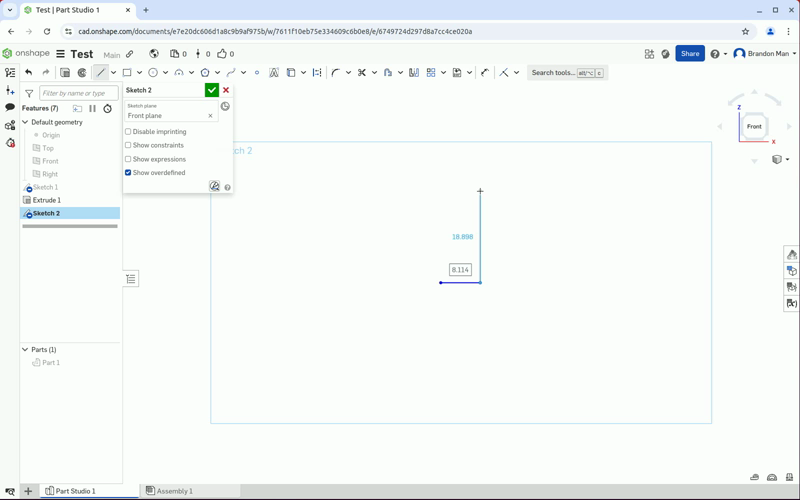
key_up(shift)
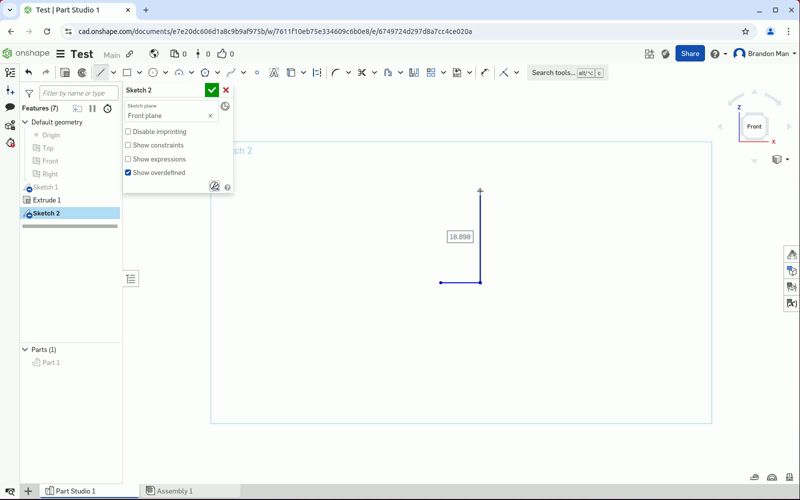
key(esc)
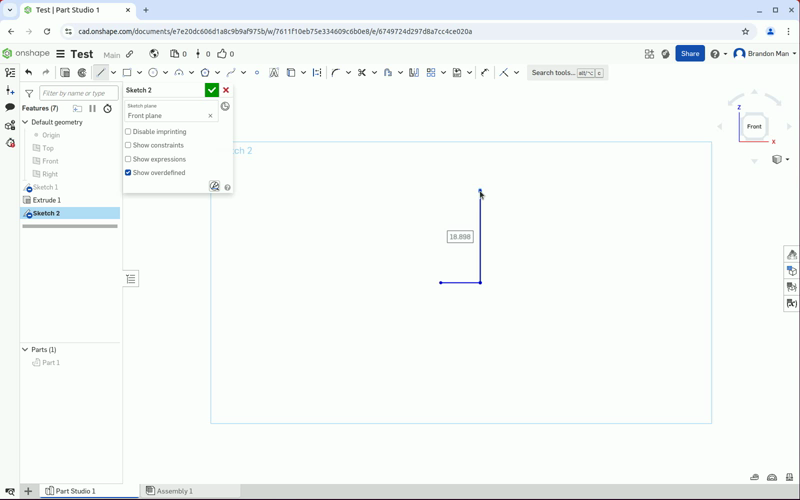
key(a)
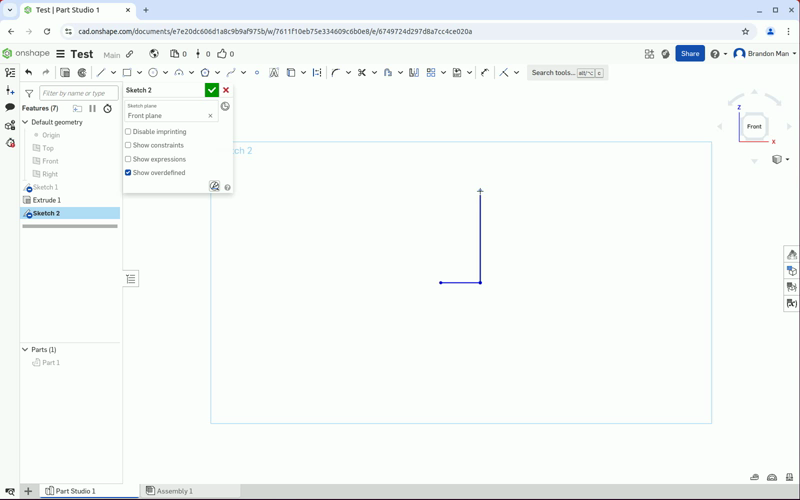
mouse_move(480, 190)
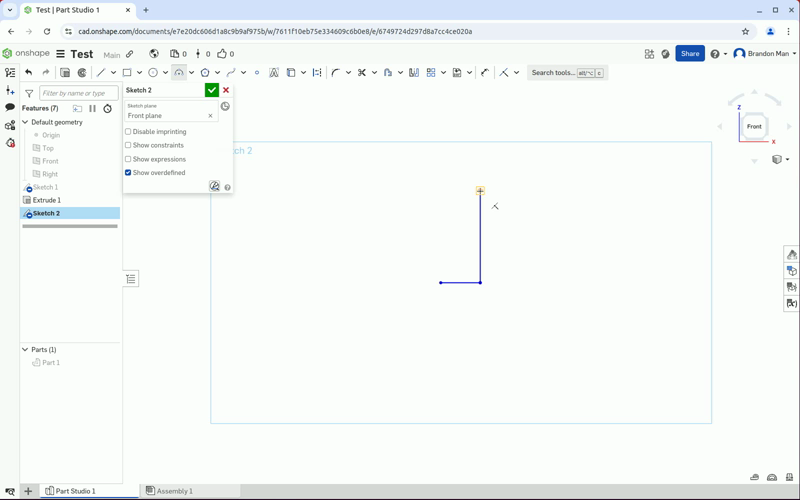
click(480, 190)
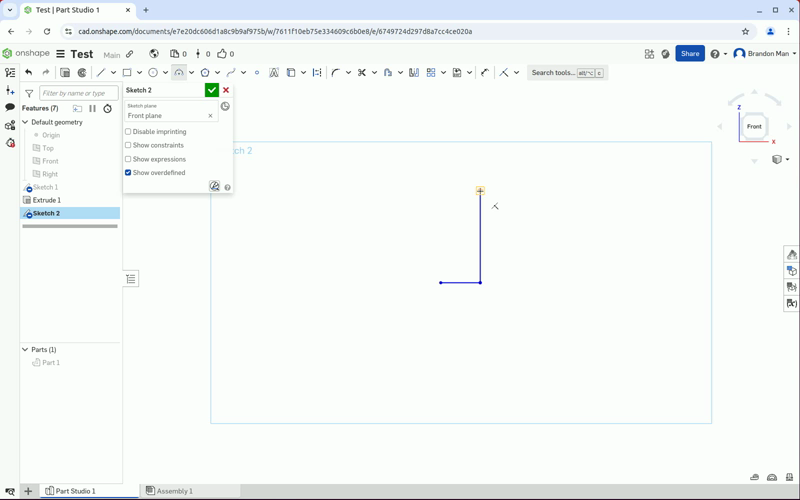
key_down(shift)
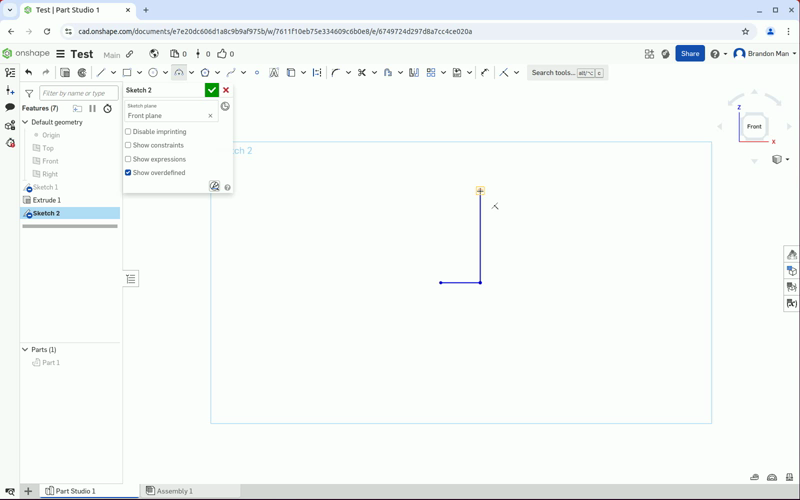
mouse_move(440, 190)
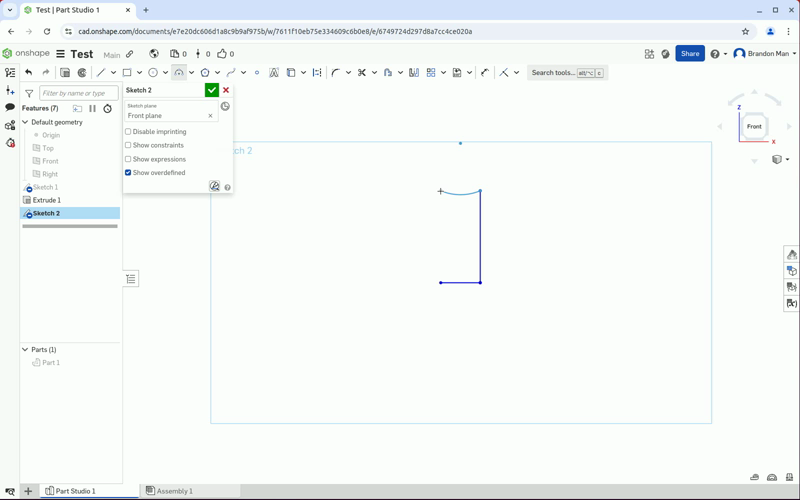
click(440, 190)
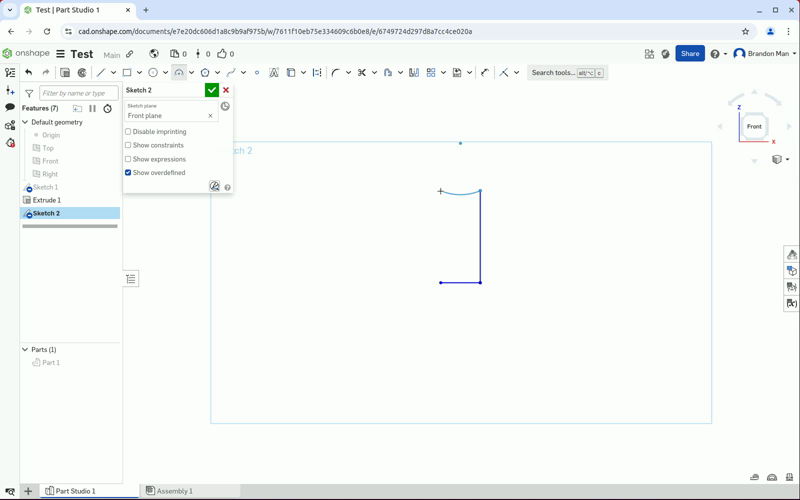
mouse_move(460, 170)
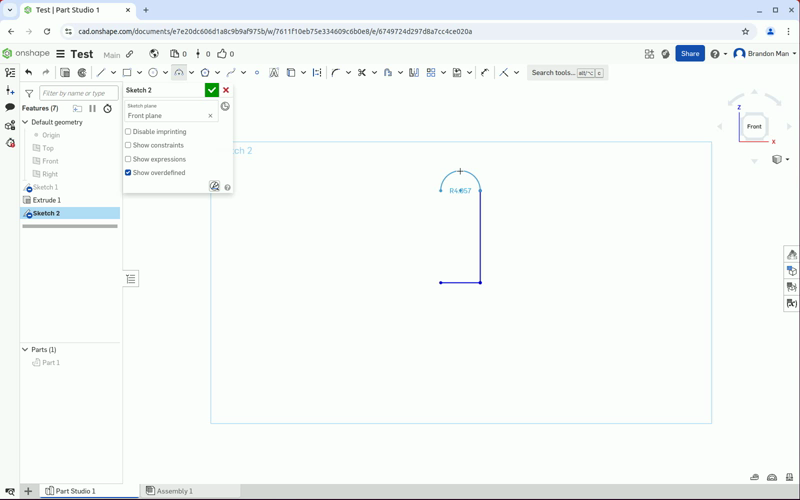
click(460, 170)
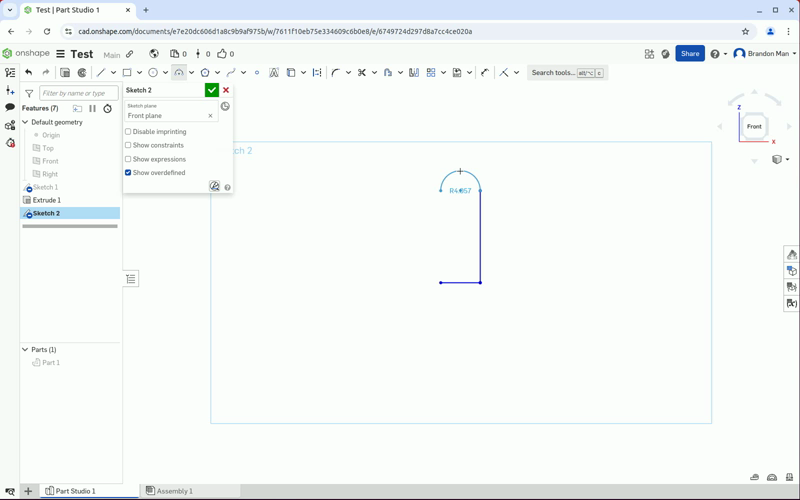
key_up(shift)
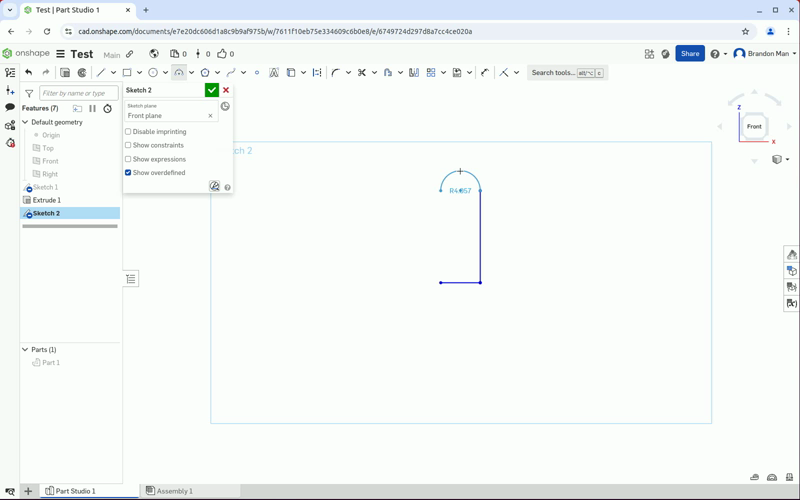
key(esc)
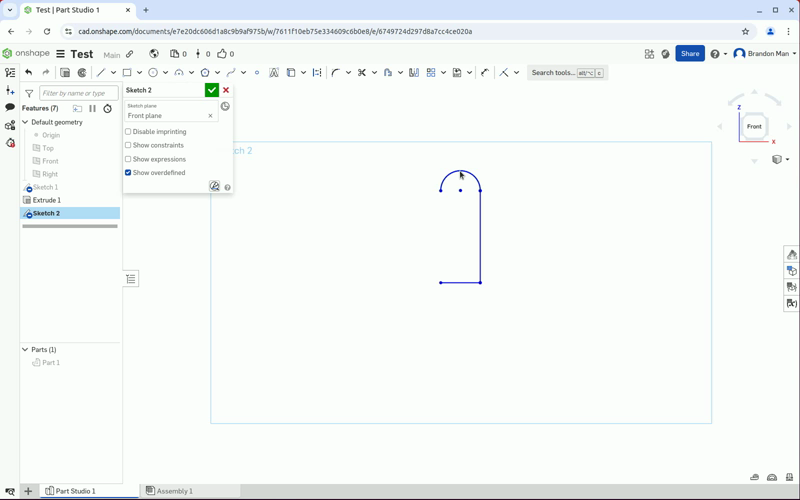
key(l)
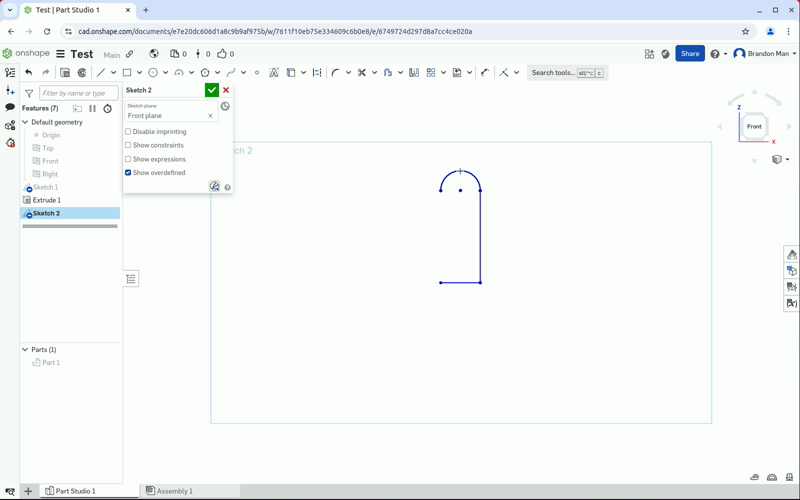
mouse_move(440, 190)
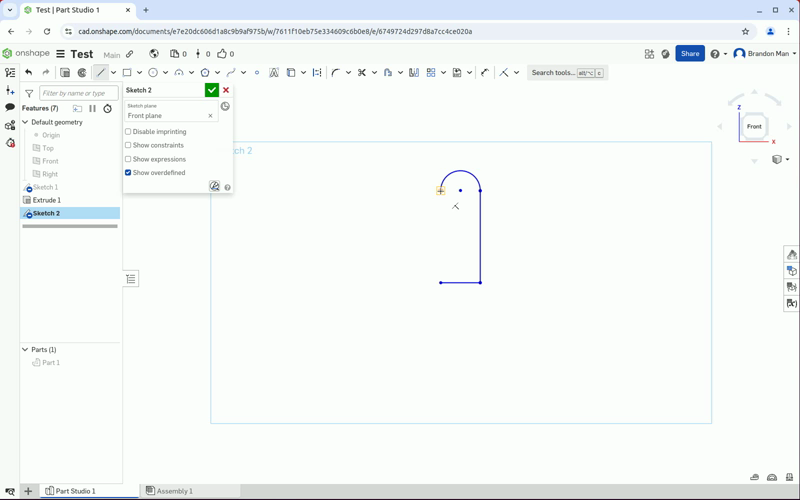
click(440, 190)
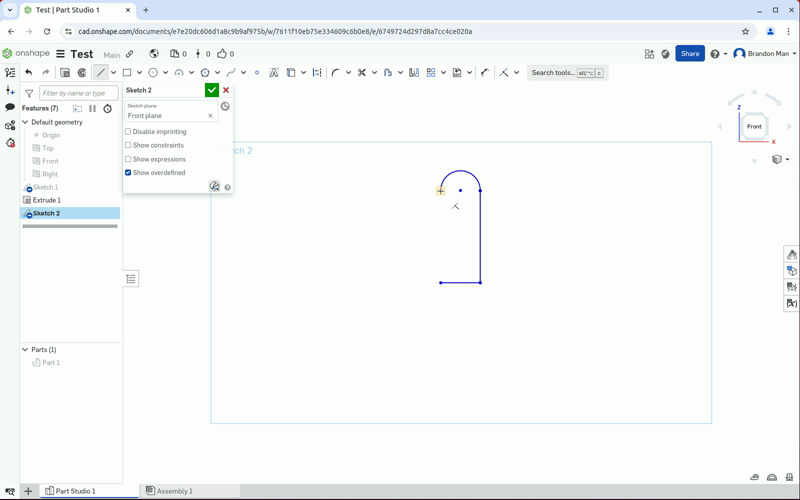
key_down(shift)
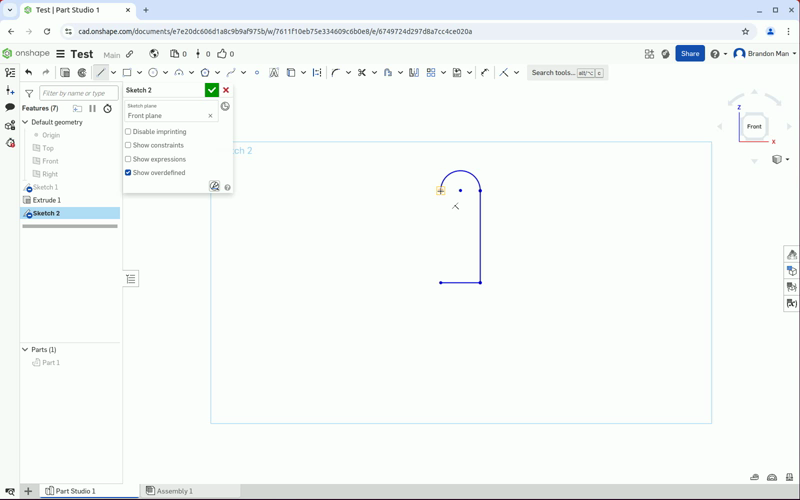
mouse_move(440, 282)
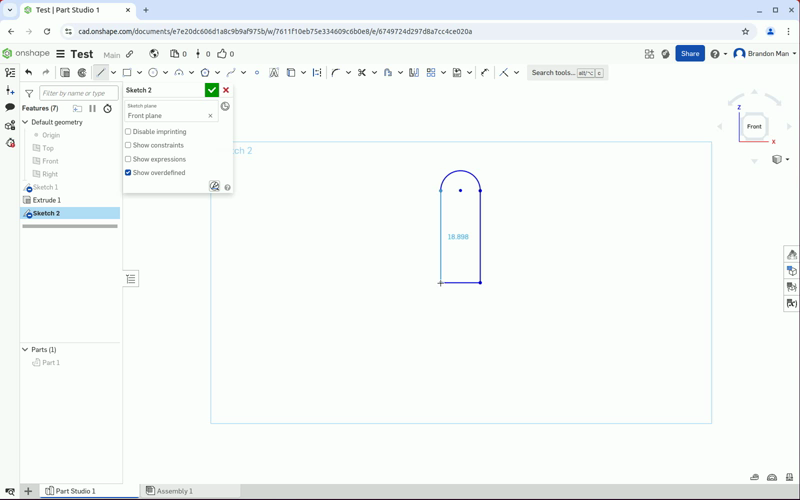
key_up(shift)
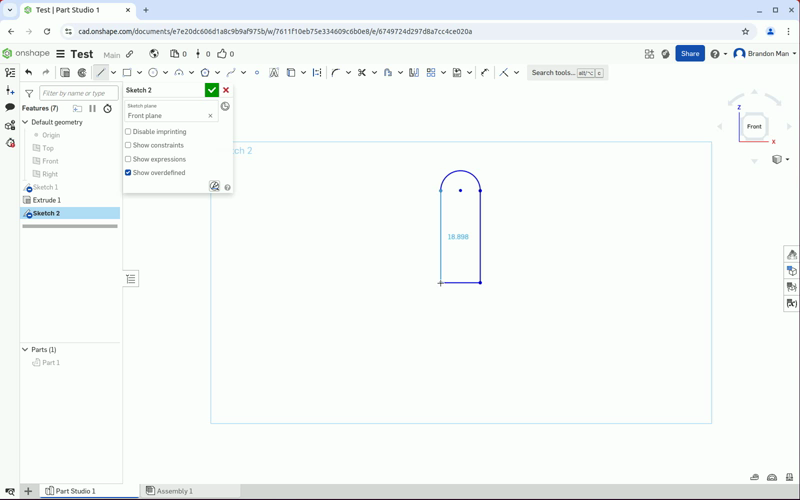
click(440, 282)
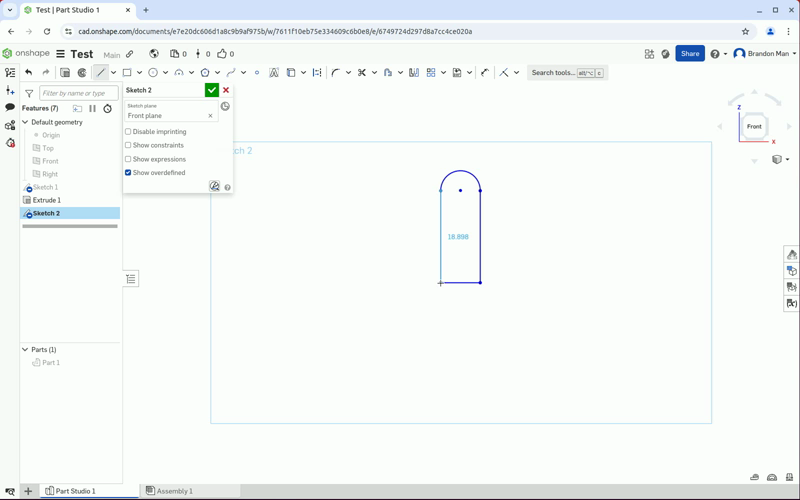
key(esc)
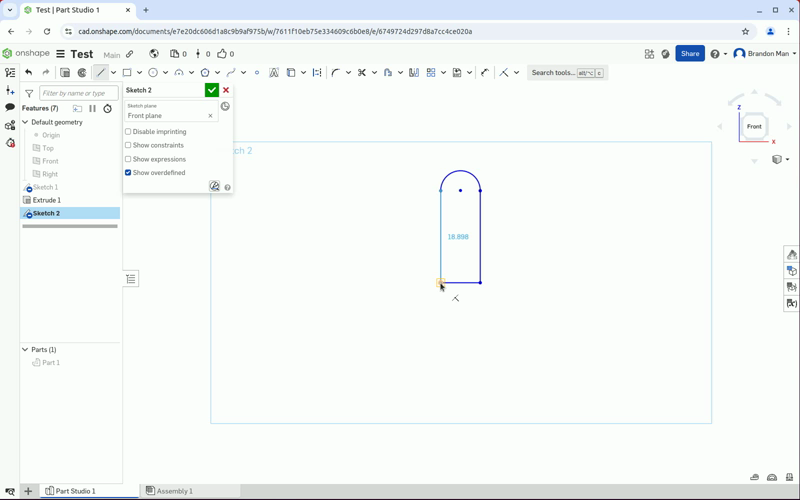
mouse_move(468, 217)
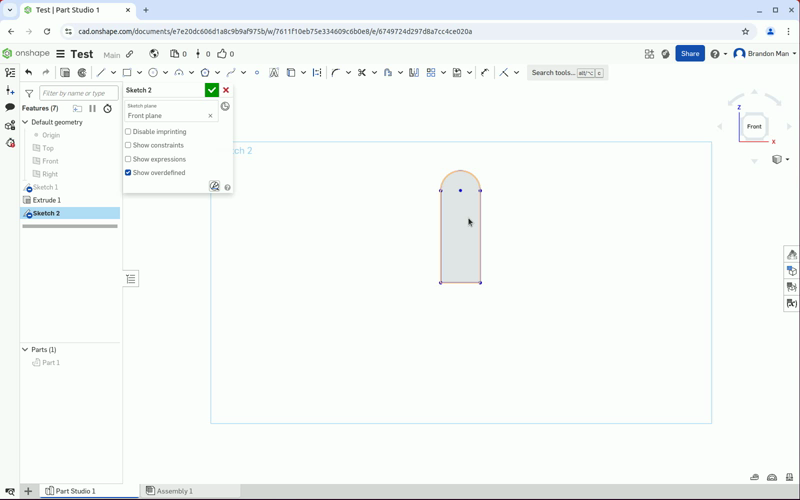
click(468, 217)
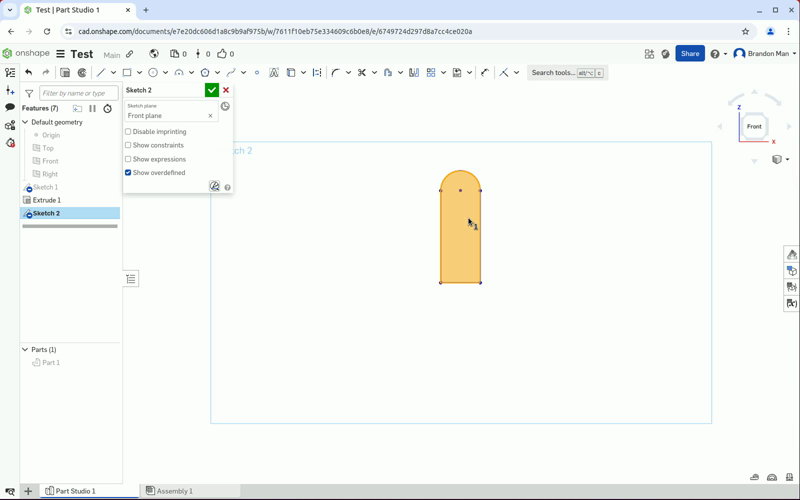
mouse_move(73, 352)
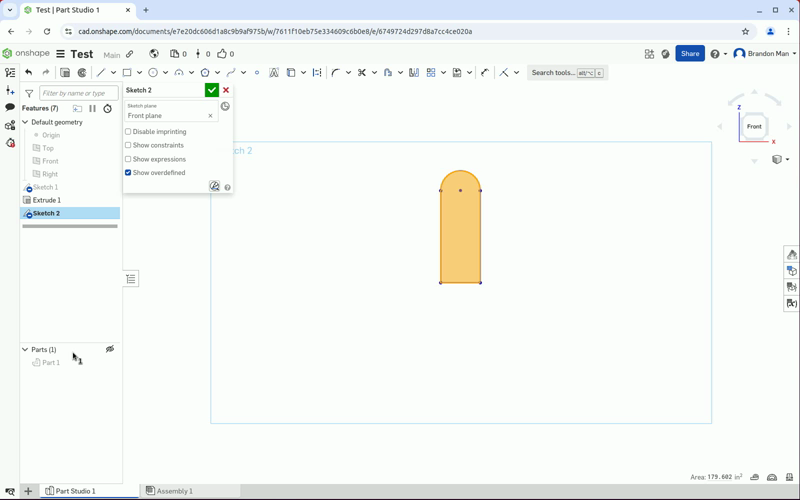
key(shift+y)
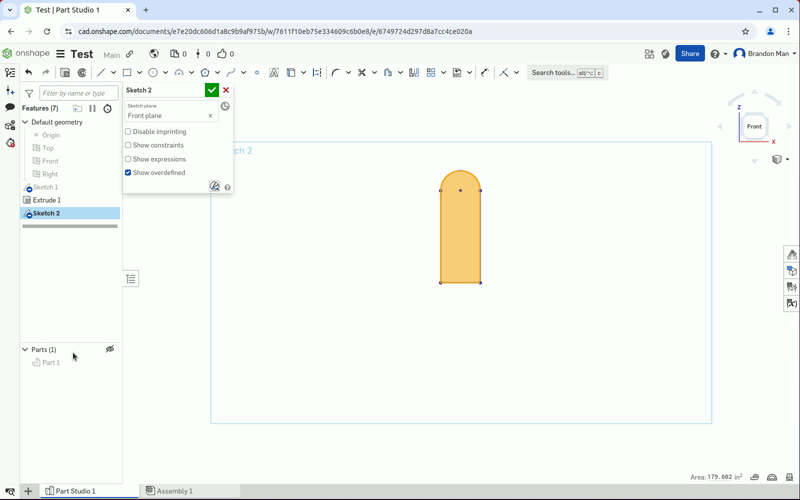
key(shift+e)
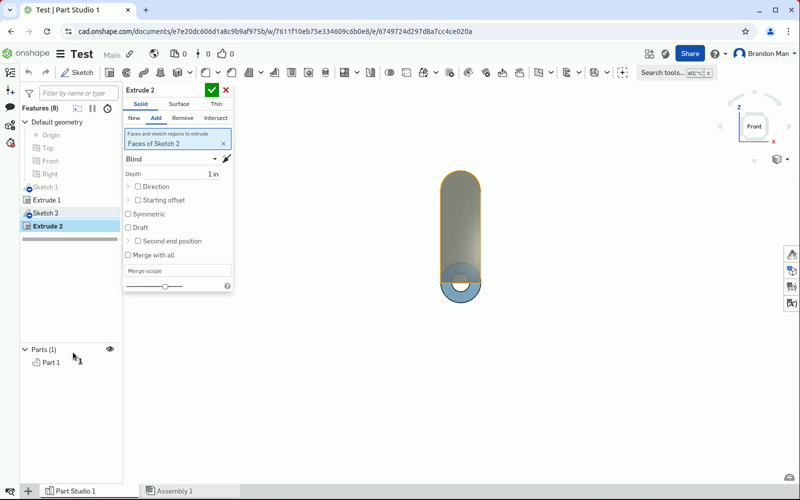
mouse_move(143, 106)
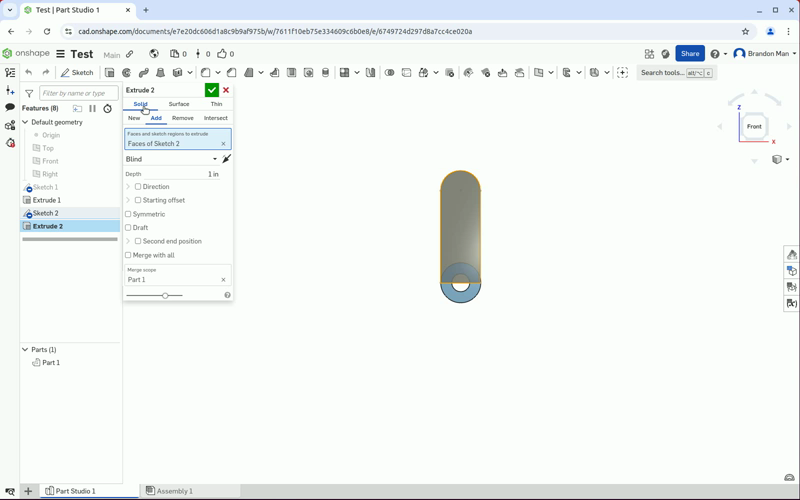
click(143, 106)
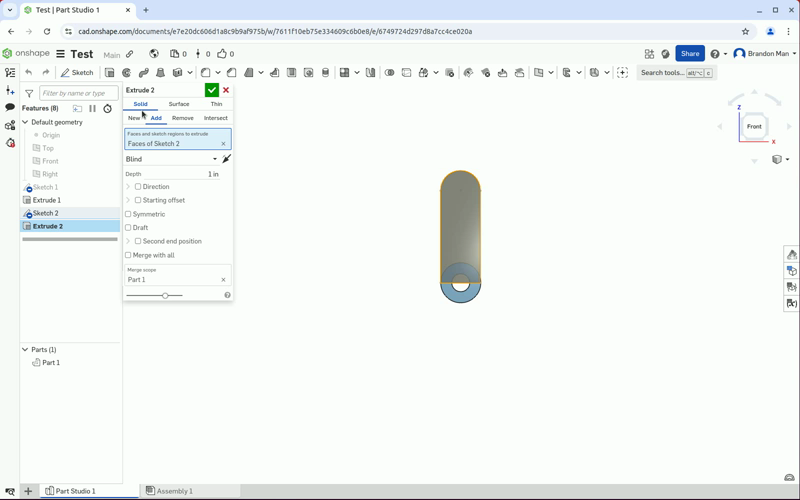
mouse_move(137, 120)
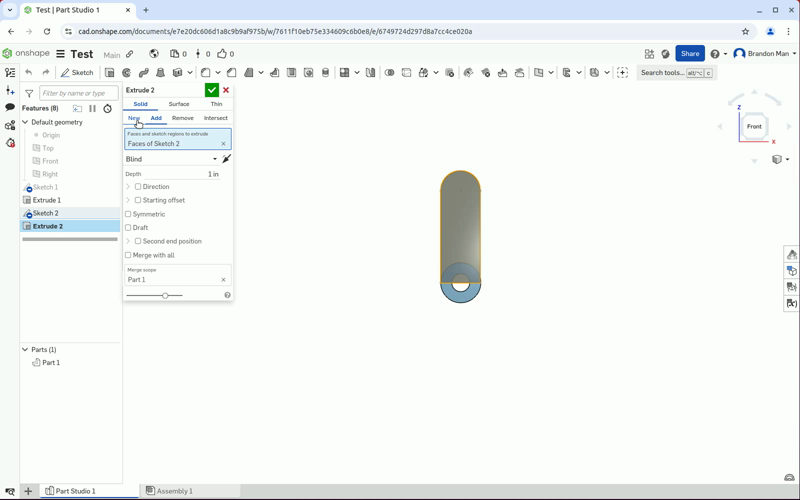
click(137, 120)
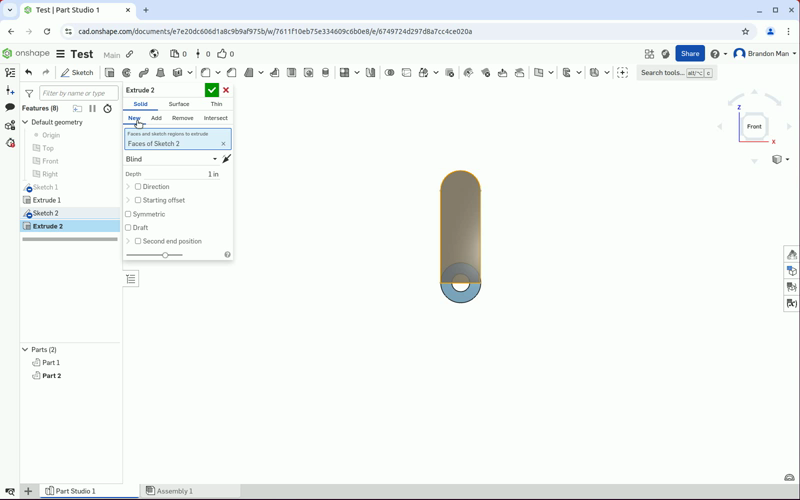
key(tab, 4)
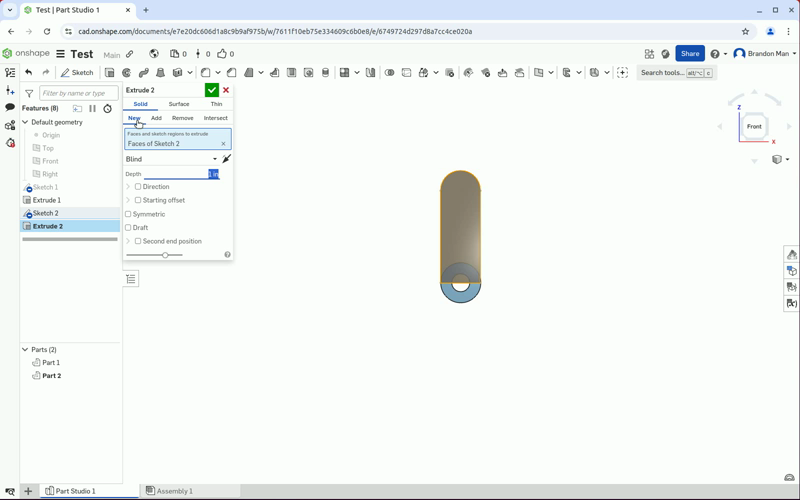
text(-4.574)
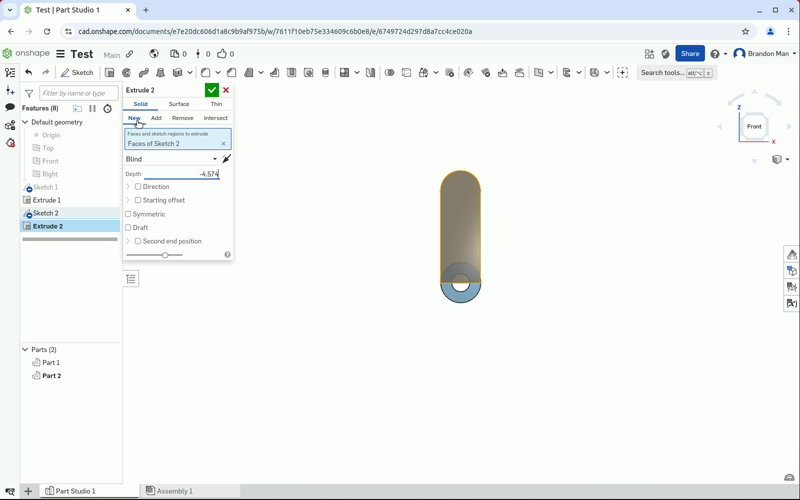
key(enter)
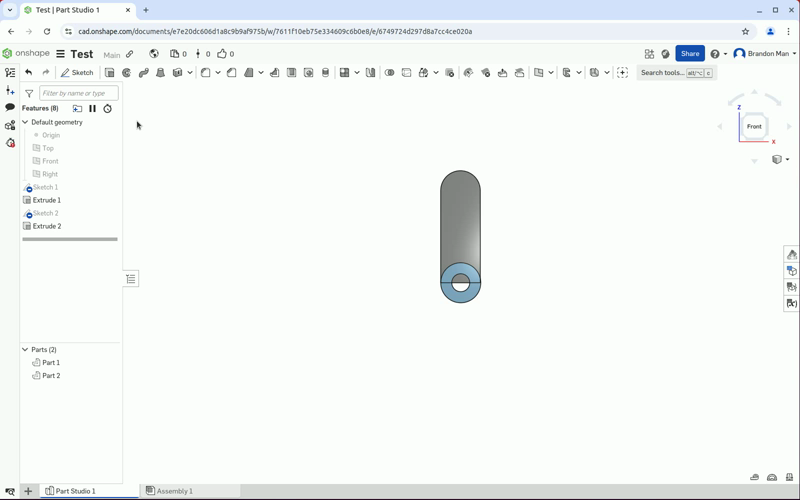
key(shift+h)
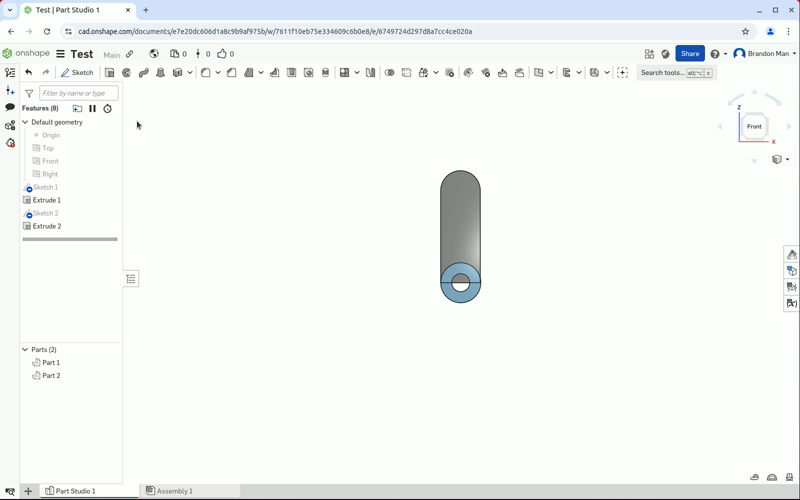
key(shift+h)
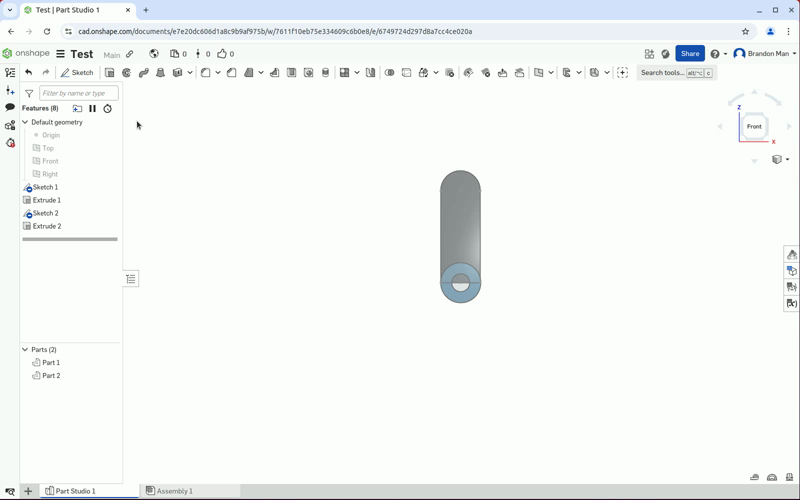
key(shift+7)
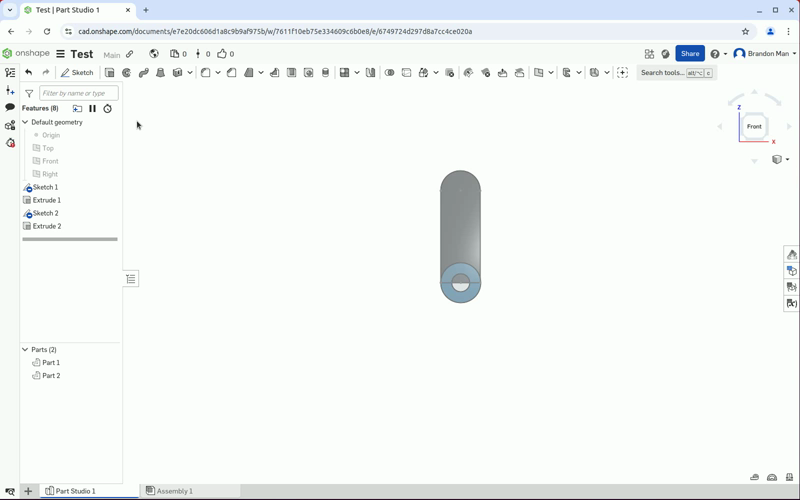
key(left, 2)
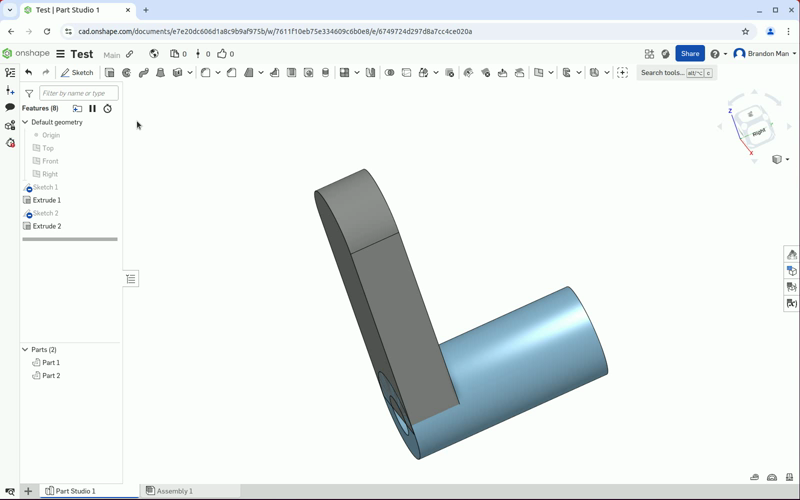
key(down, 2)
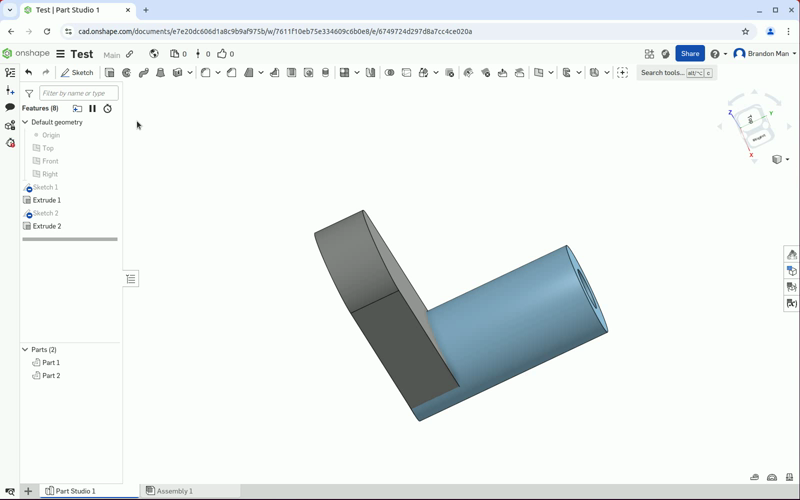
key(up, 2)
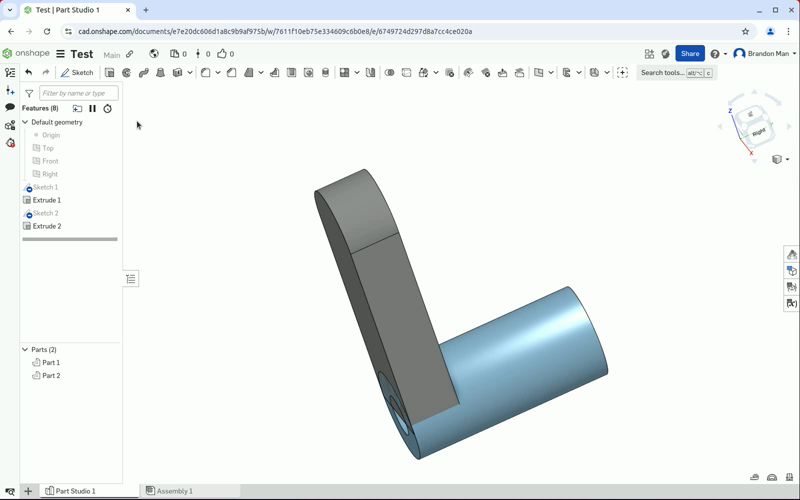
key(right, 2)
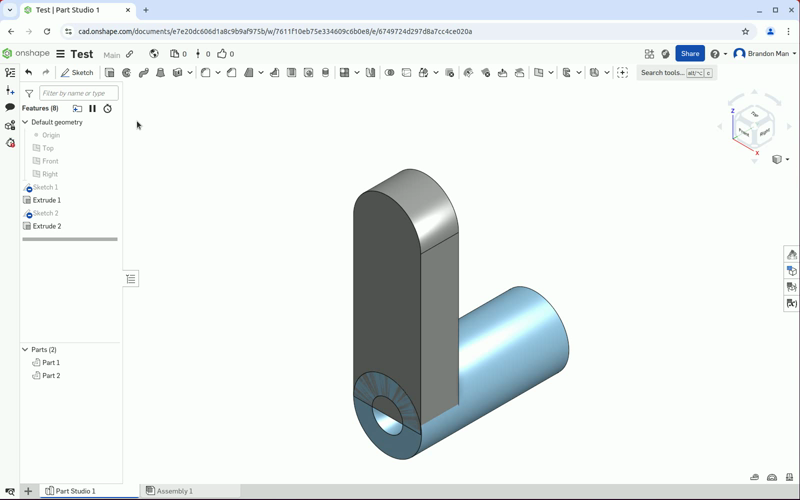
mouse_move(73, 189)
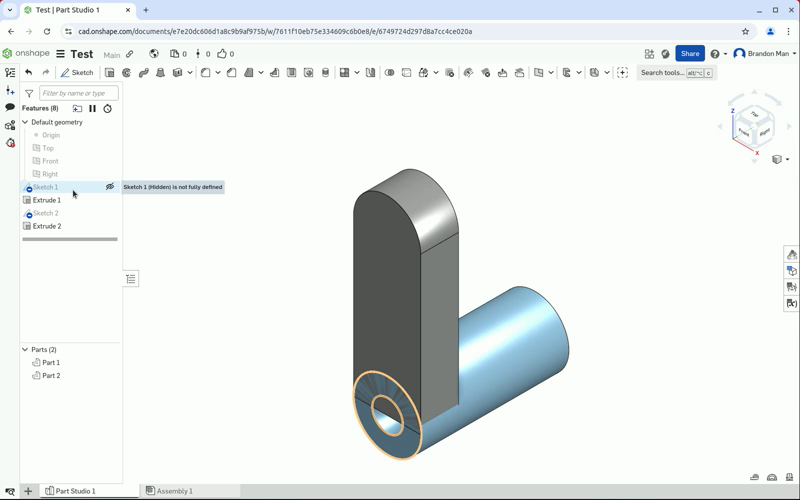
click(73, 189)